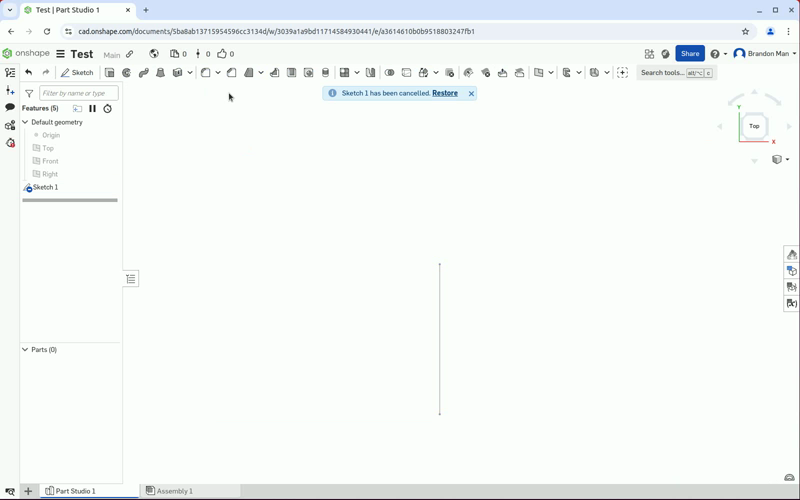
key(shift+h)
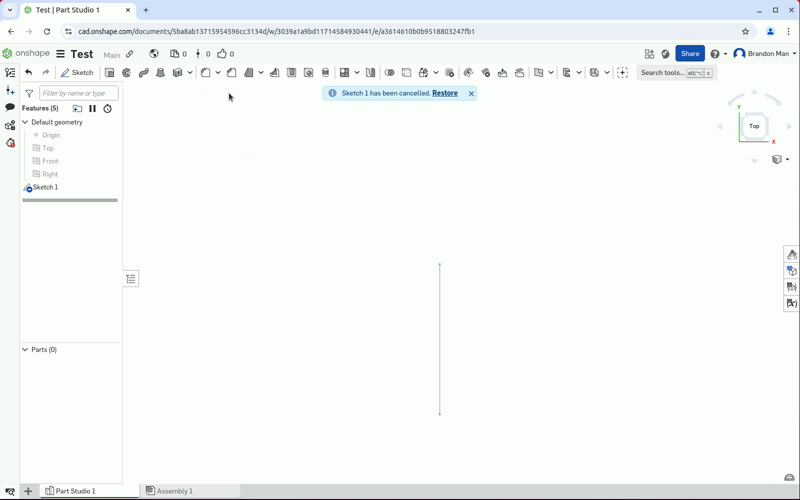
key(shift+s)
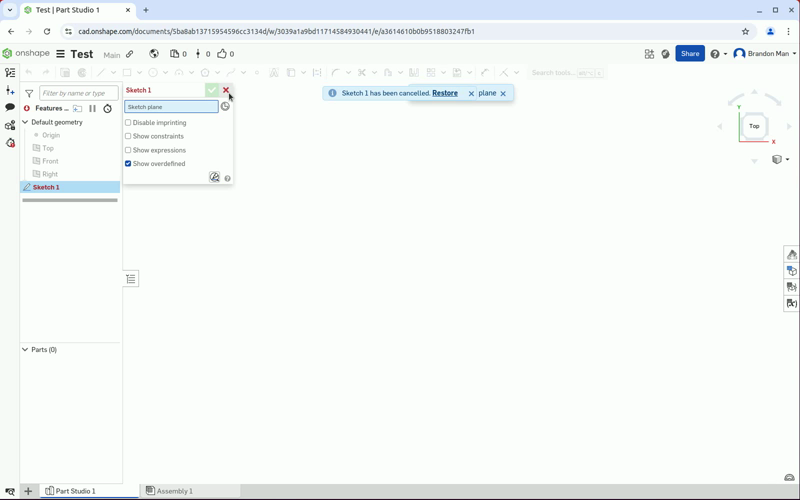
mouse_move(73, 150)
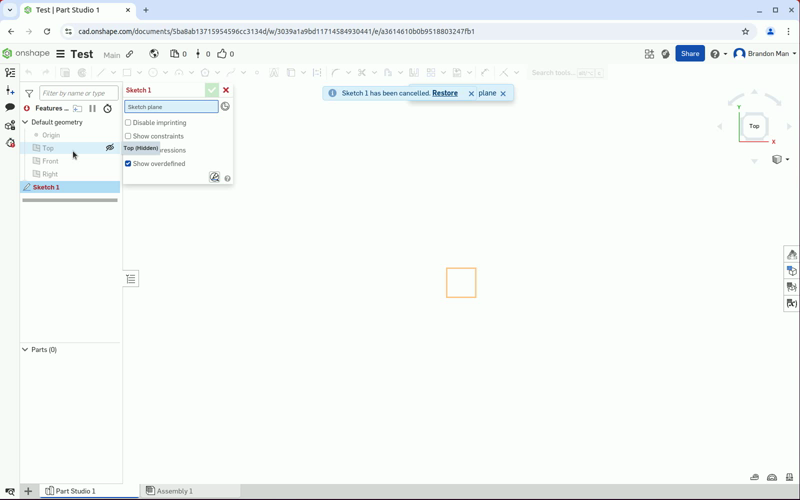
click(73, 150)
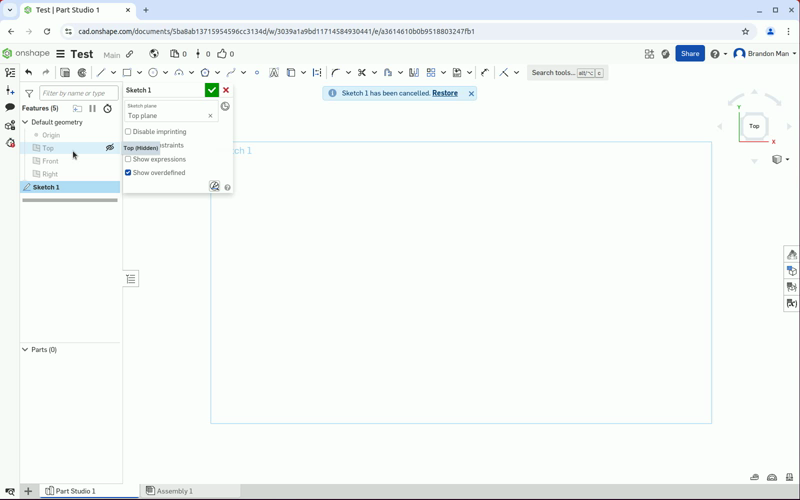
mouse_move(73, 352)
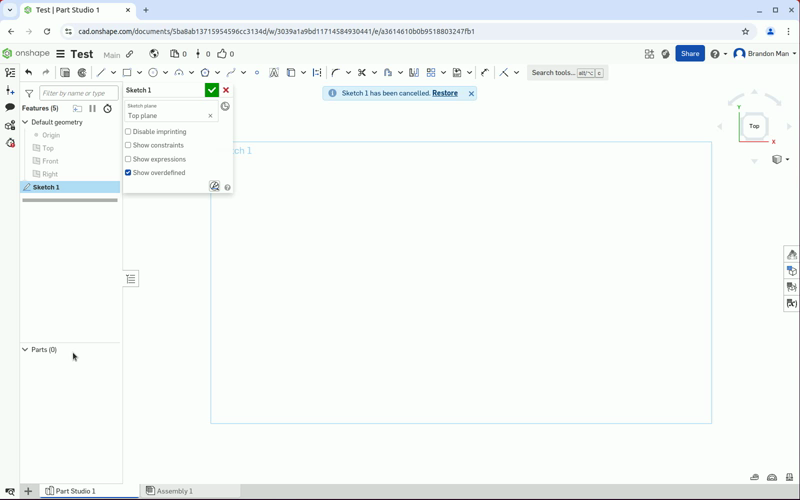
key(y)
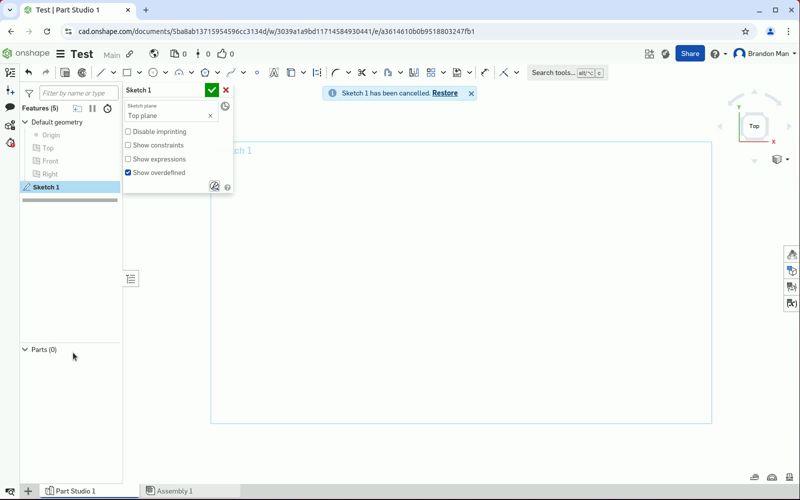
key(l)
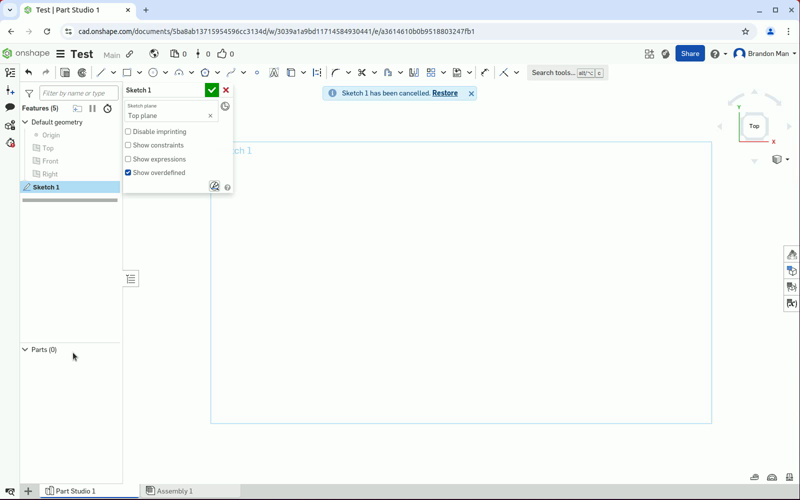
key_down(shift)
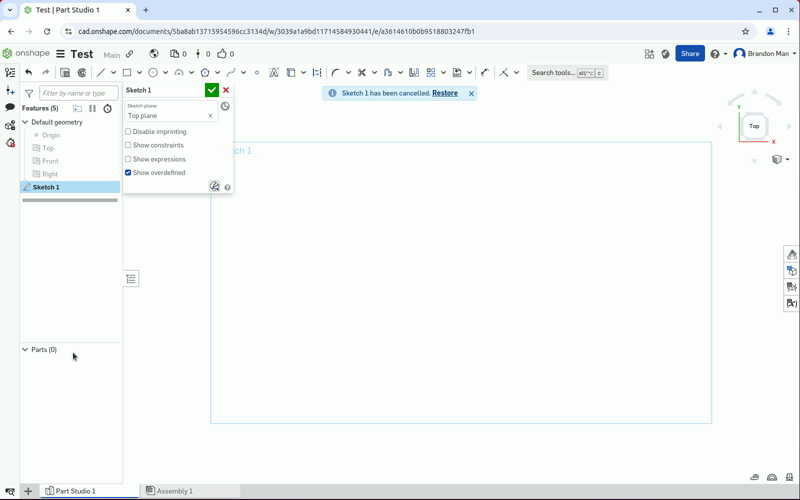
mouse_move(441, 299)
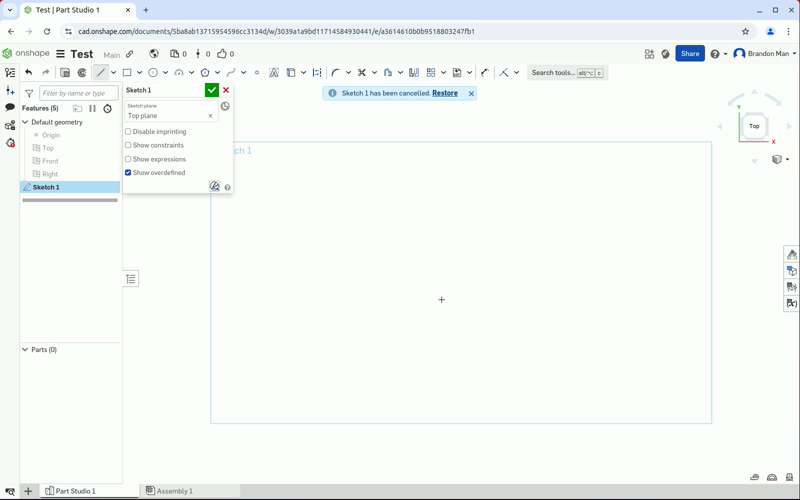
click(441, 299)
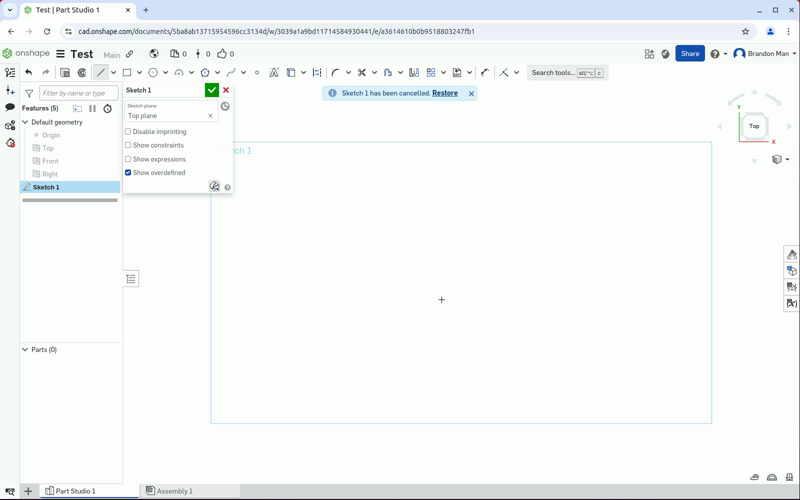
key_up(shift)
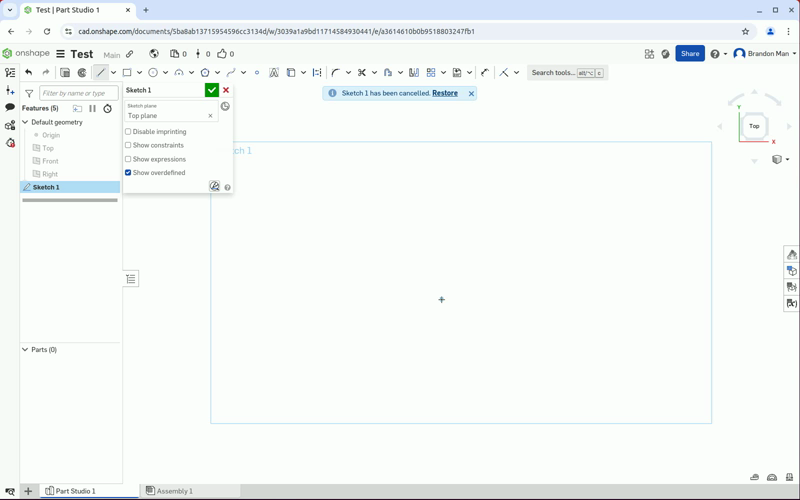
key_down(shift)
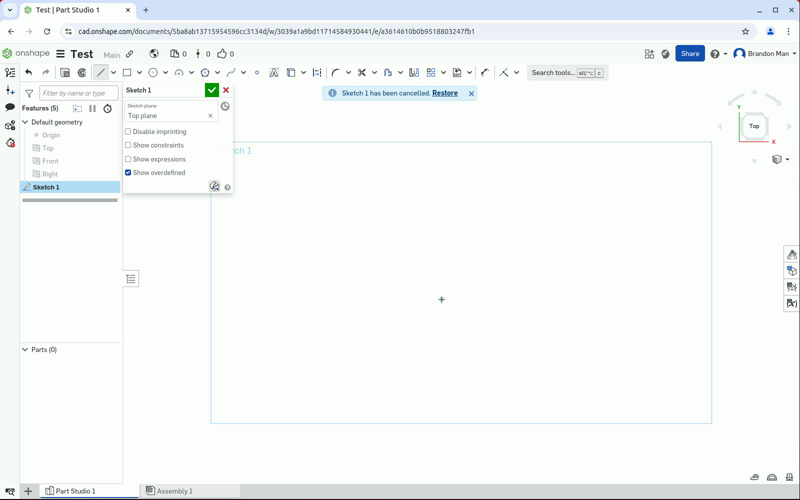
mouse_move(471, 299)
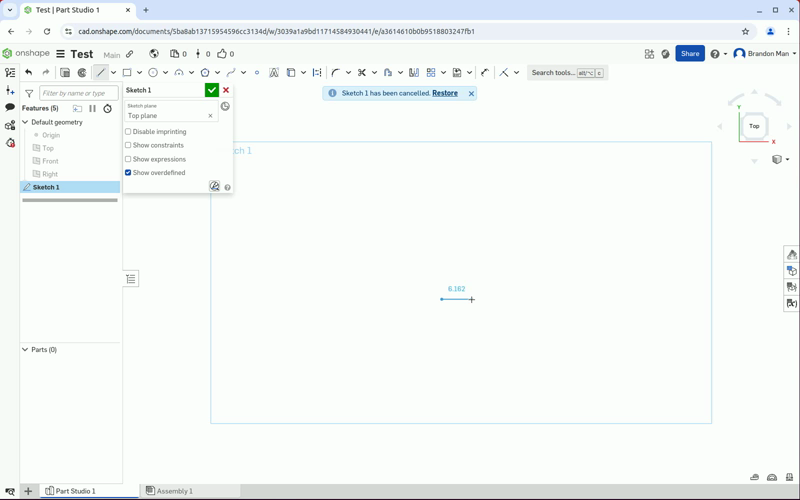
mouse_move(480, 299)
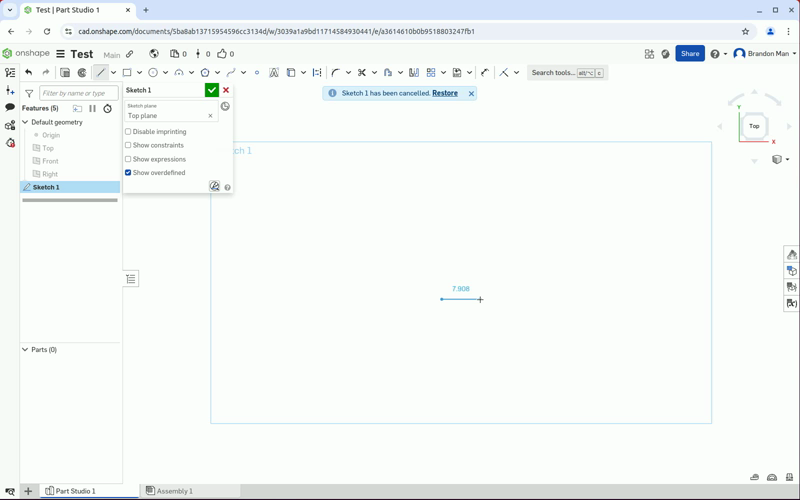
click(480, 299)
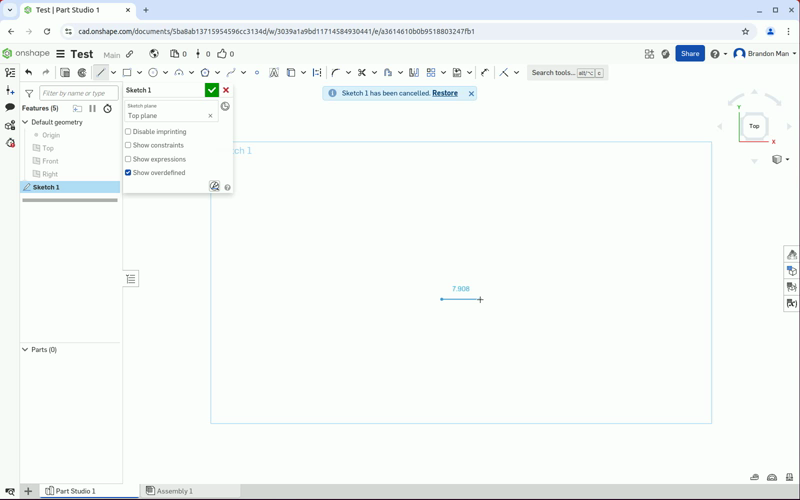
key_up(shift)
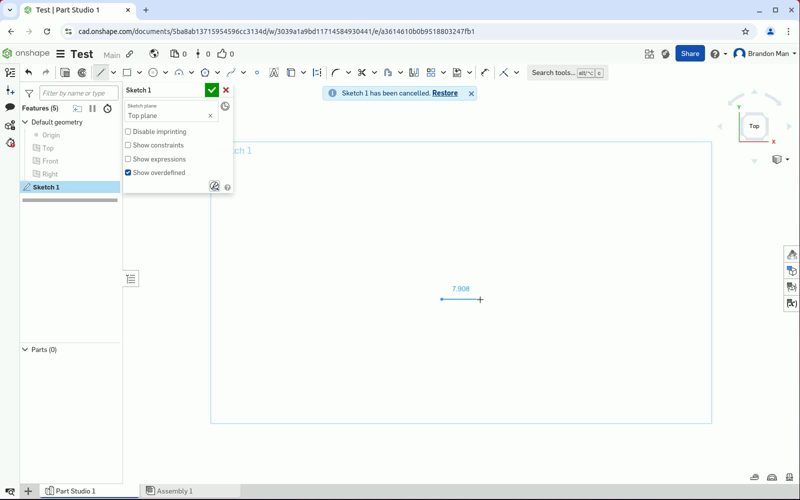
key_down(shift)
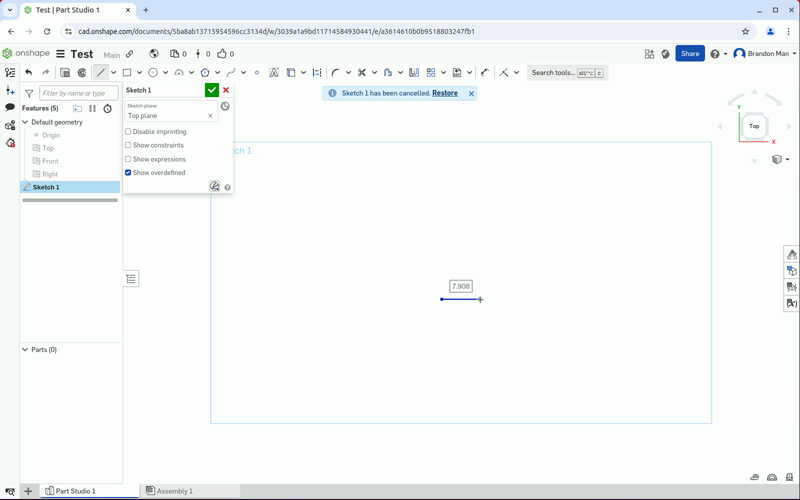
mouse_move(510, 299)
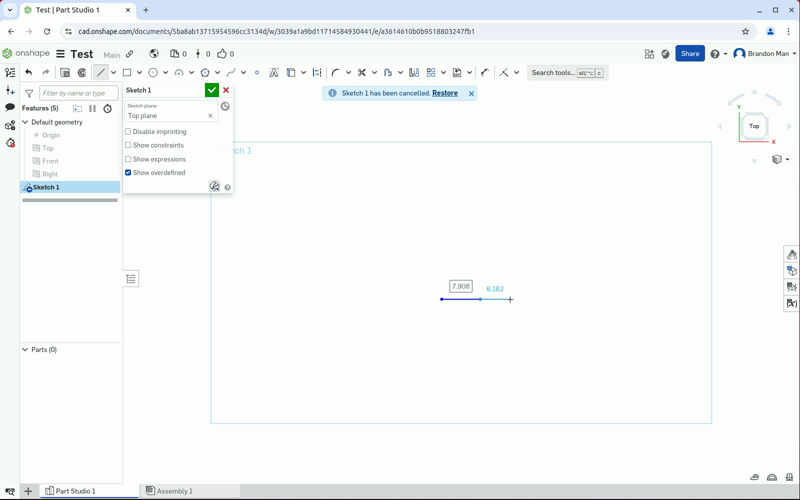
mouse_move(480, 264)
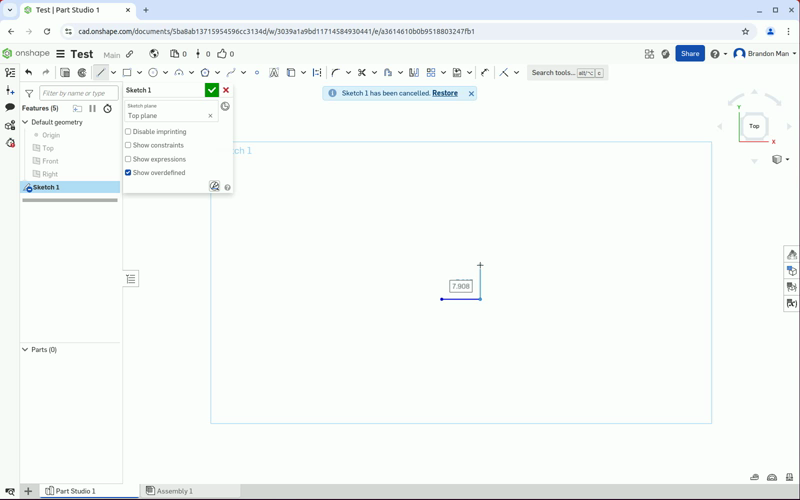
click(480, 264)
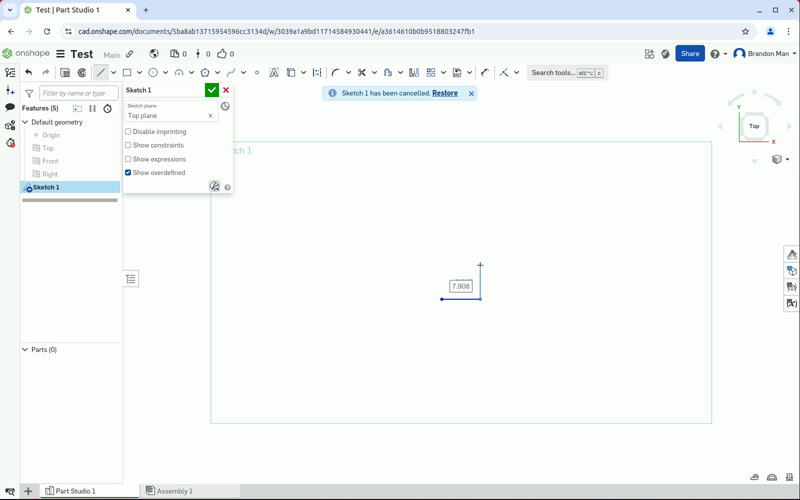
key_up(shift)
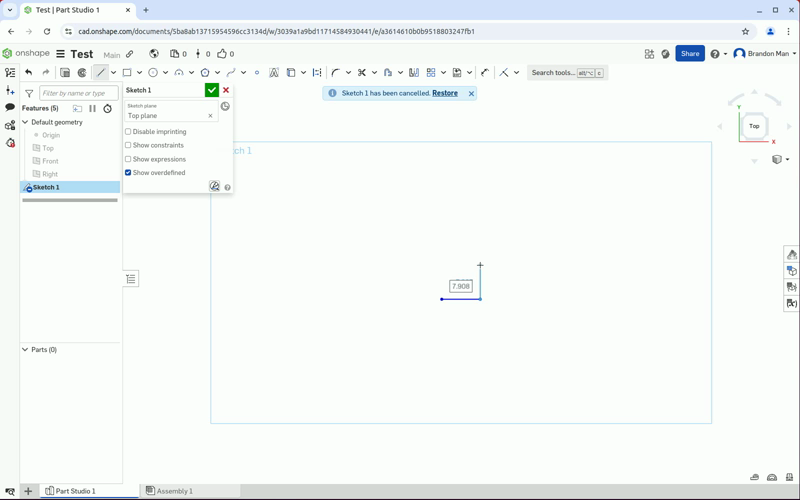
key_down(shift)
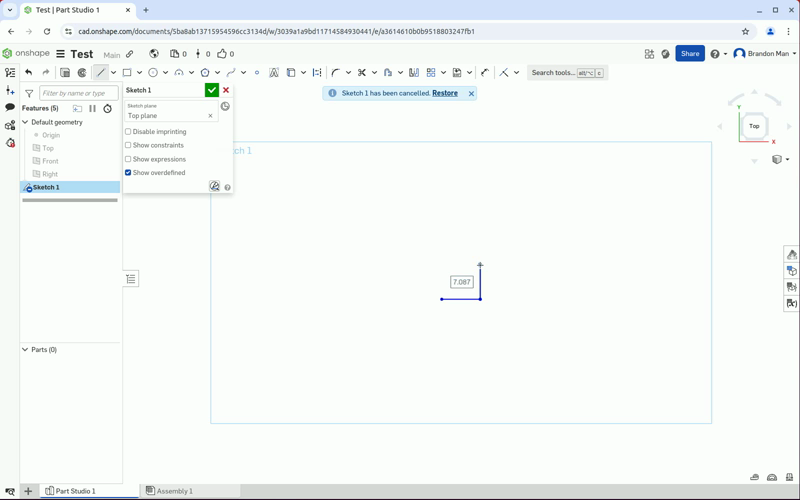
mouse_move(510, 264)
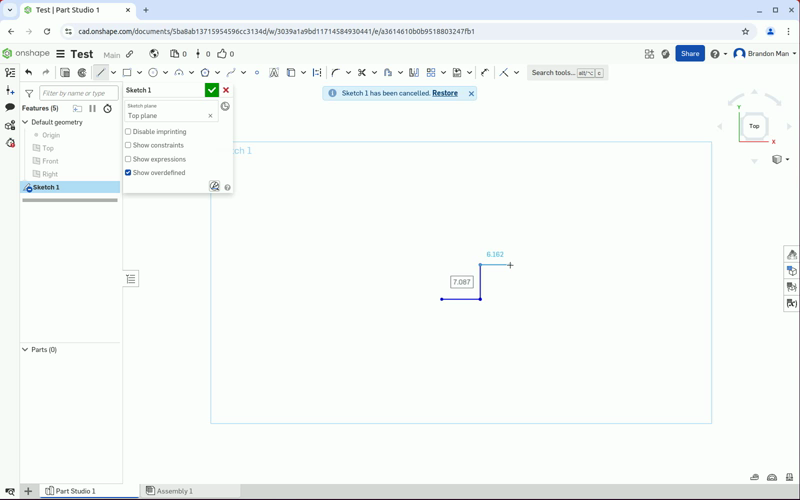
mouse_move(441, 264)
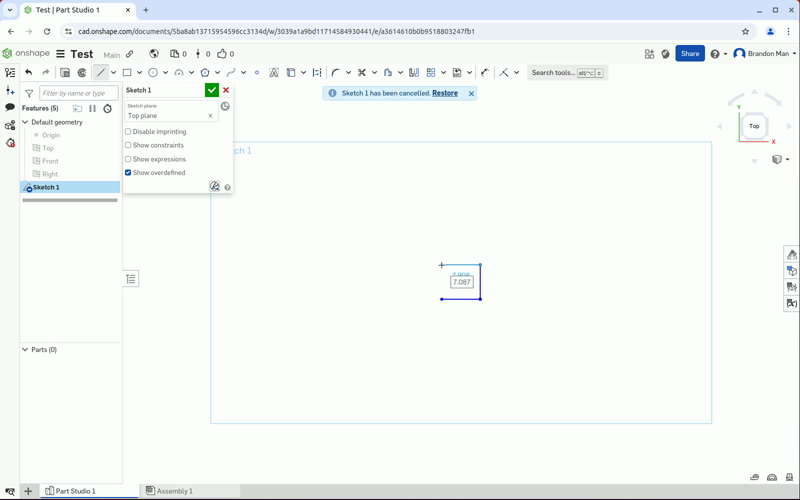
click(441, 264)
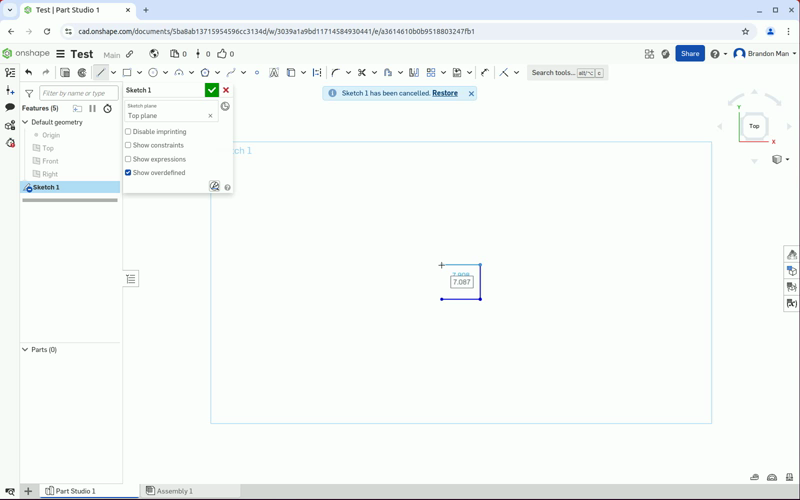
key_up(shift)
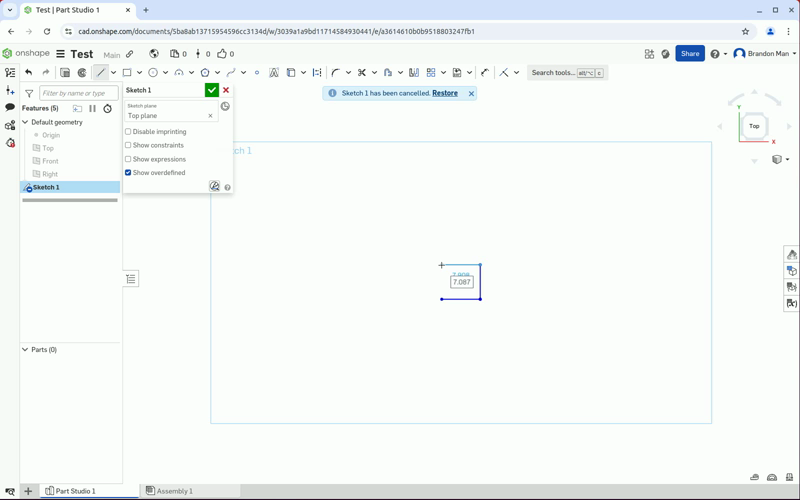
mouse_move(471, 264)
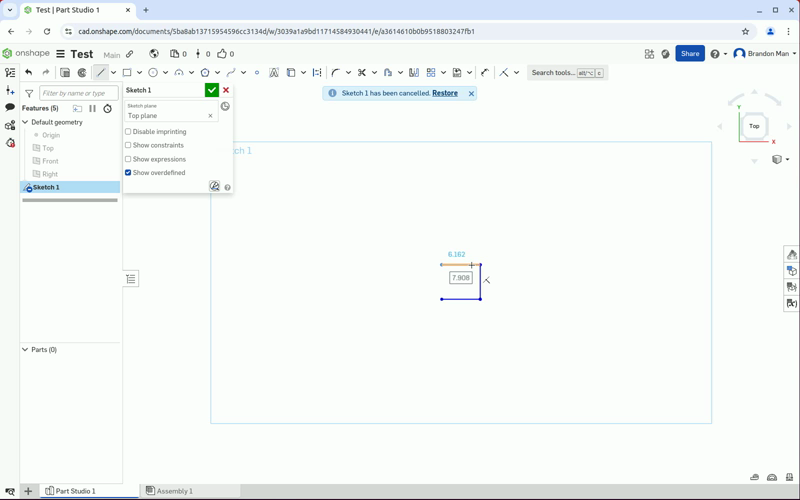
key_down(shift)
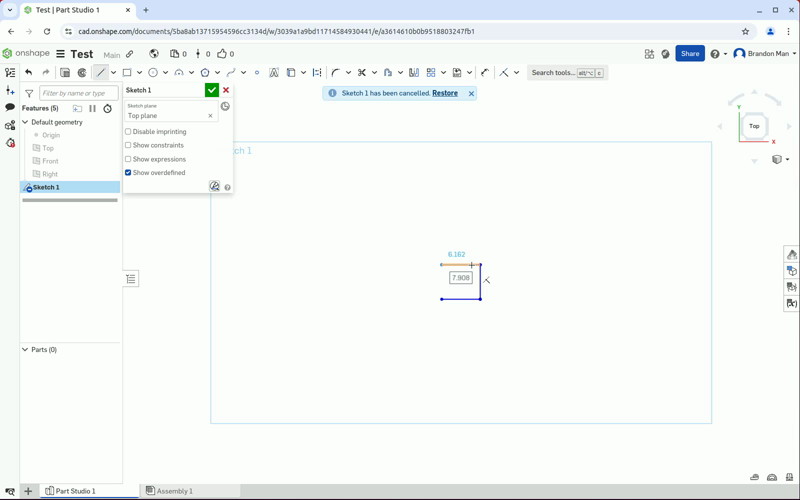
mouse_move(441, 299)
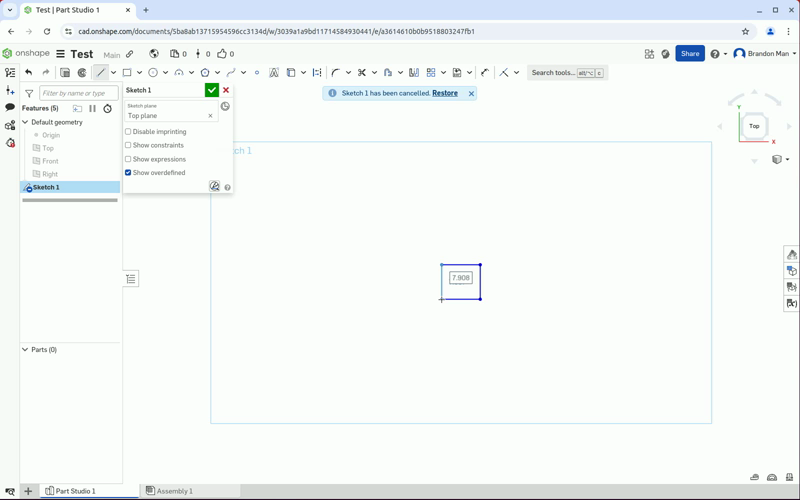
key_up(shift)
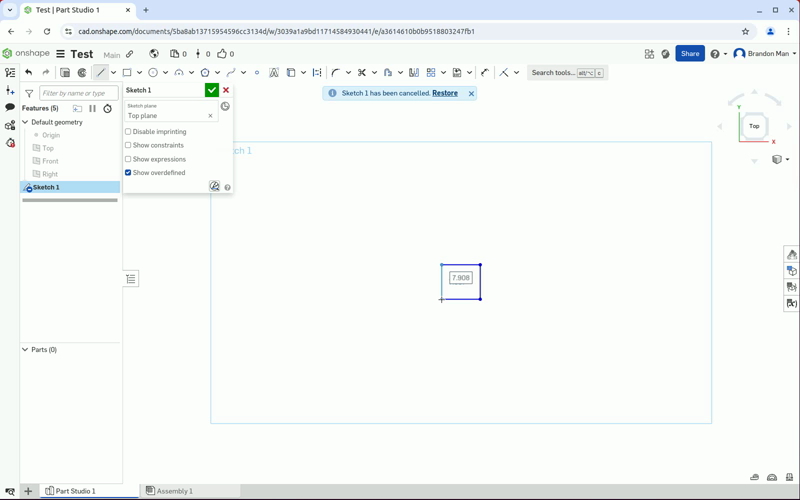
click(441, 299)
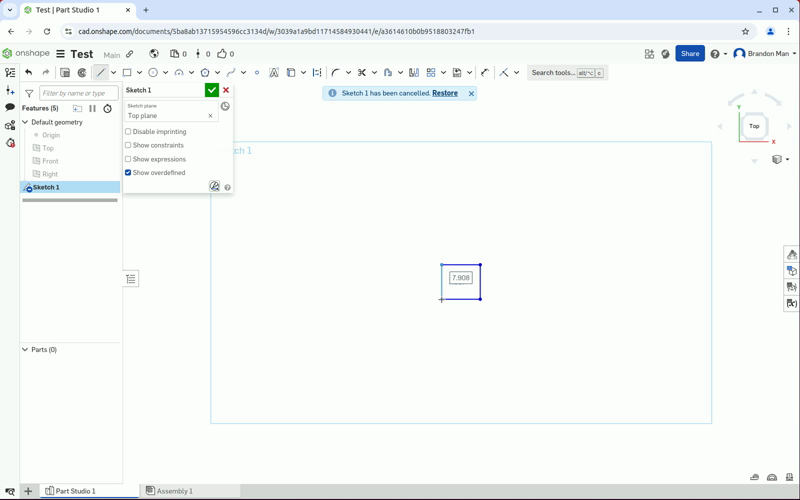
key(esc)
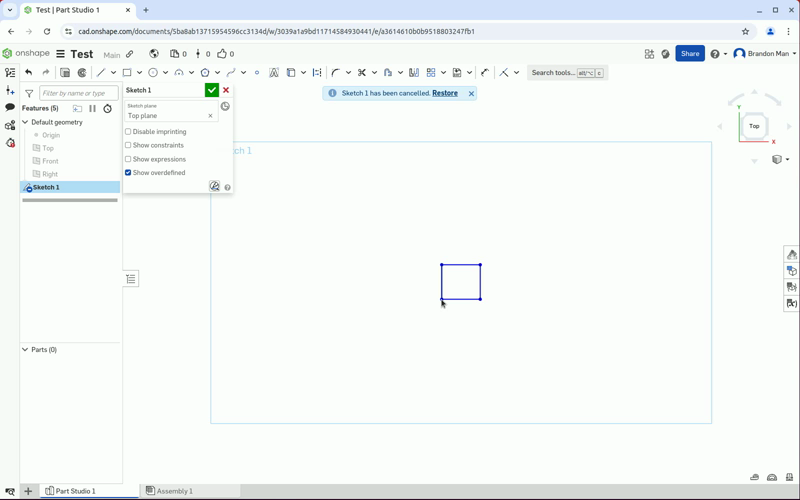
mouse_move(456, 296)
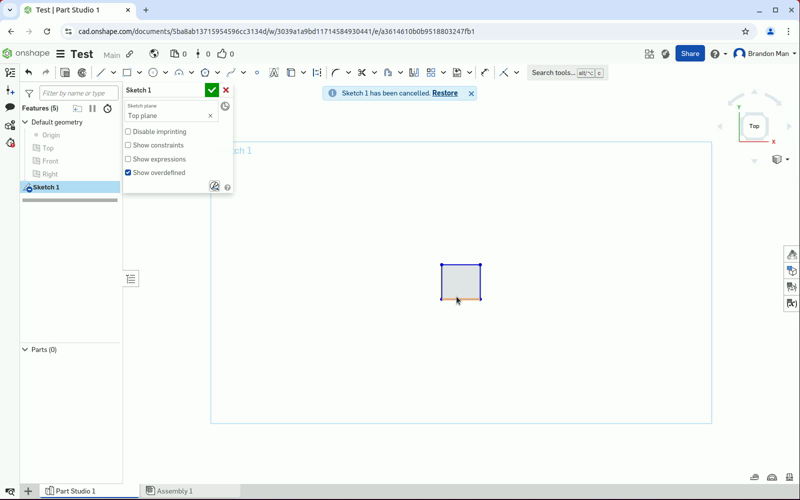
scroll(6)
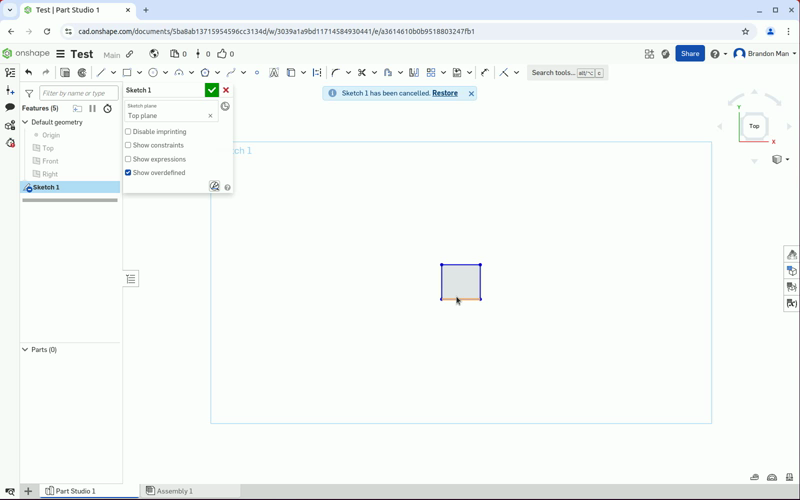
scroll(6)
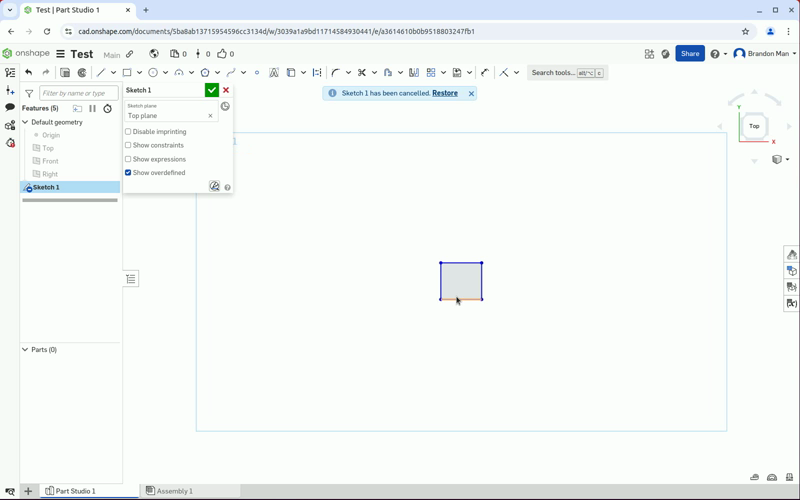
scroll(6)
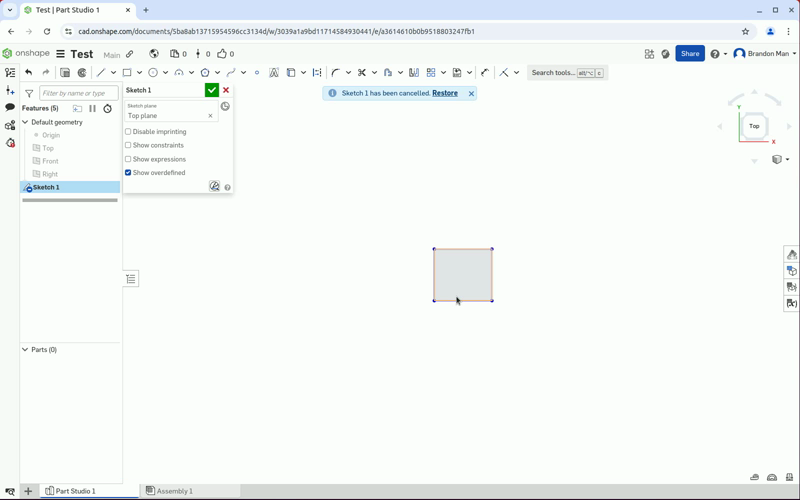
scroll(6)
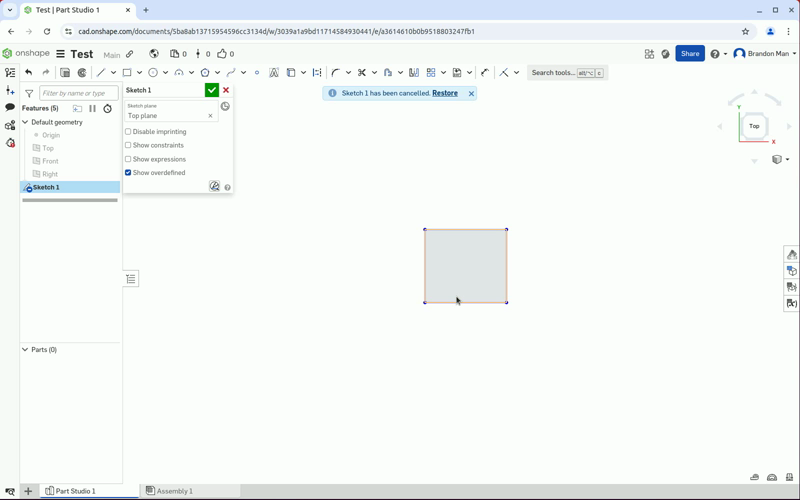
scroll(6)
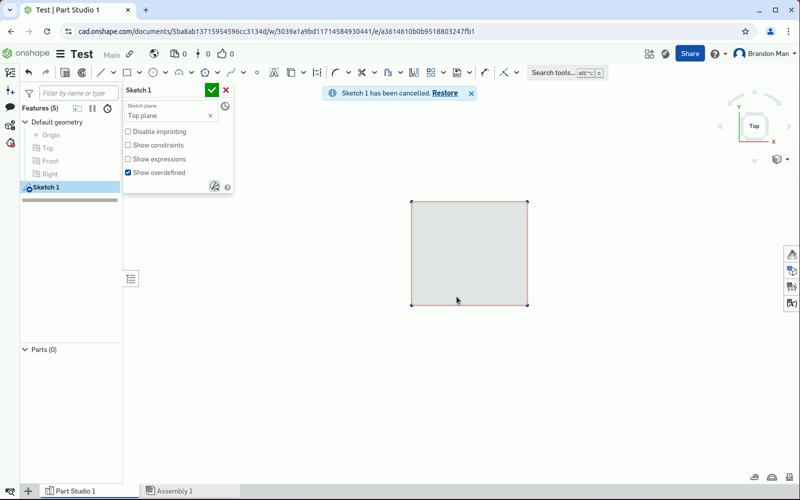
scroll(6)
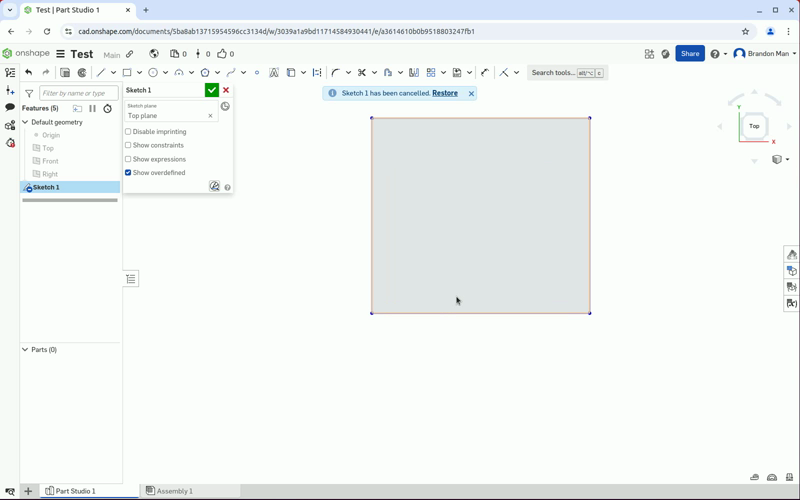
scroll(6)
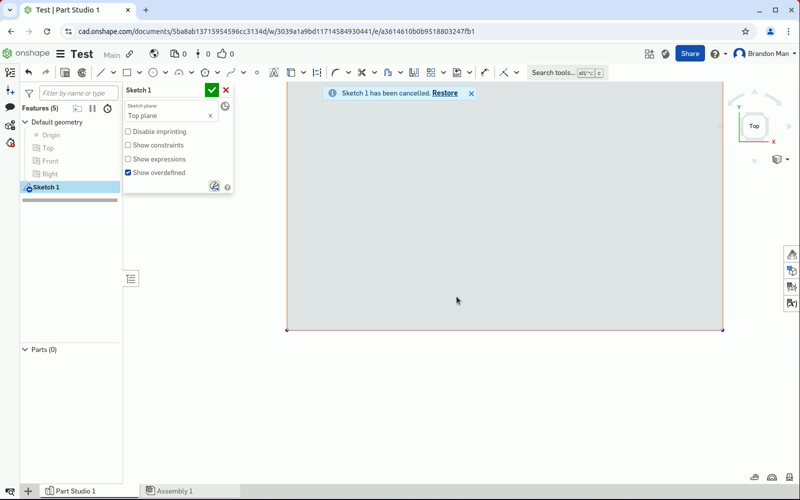
click(456, 296)
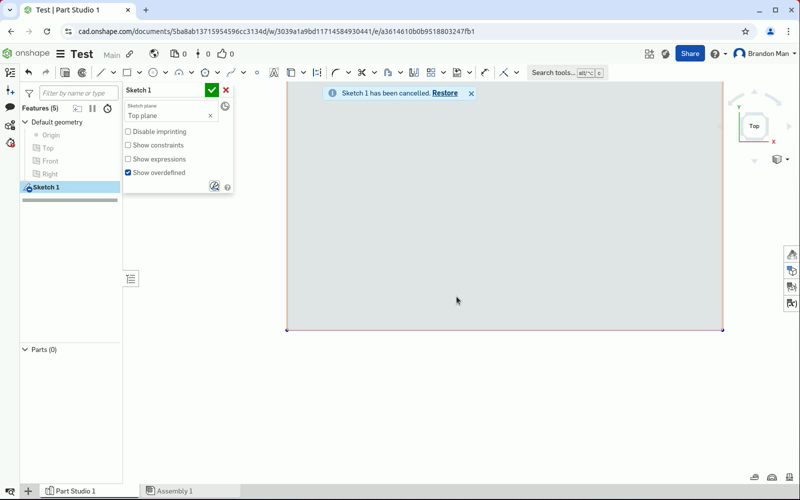
scroll(-6)
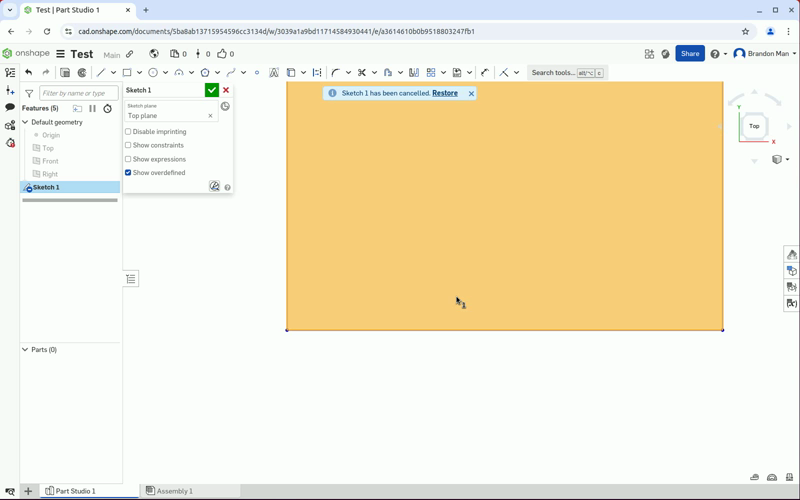
scroll(-6)
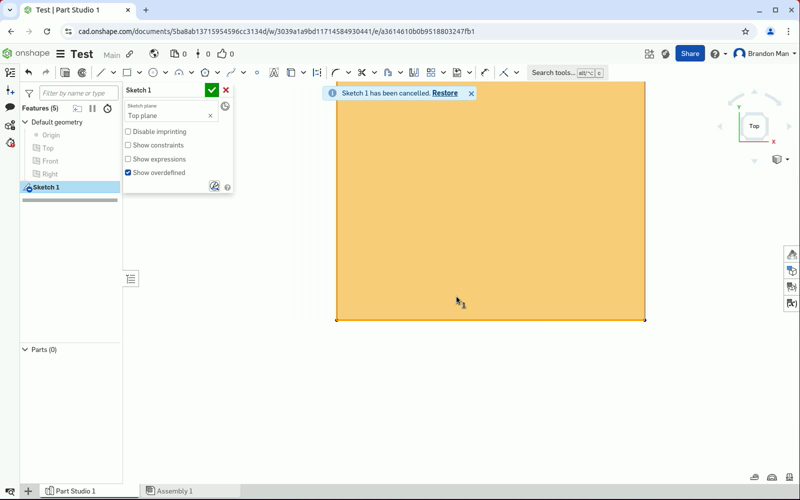
scroll(-6)
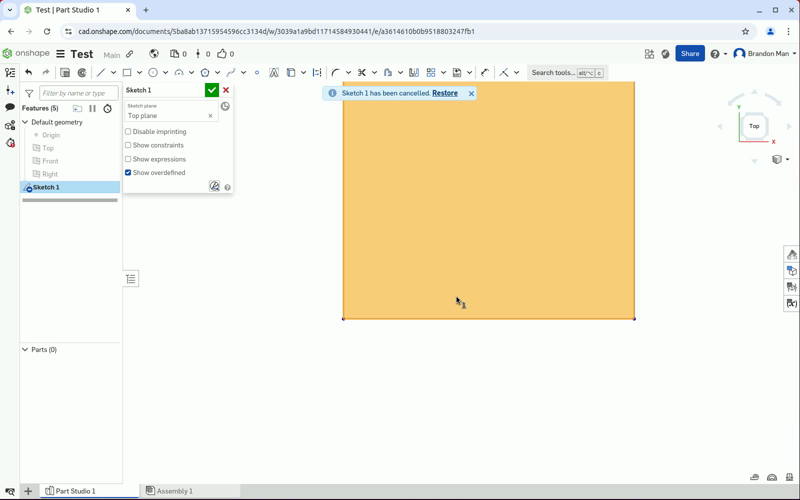
scroll(-6)
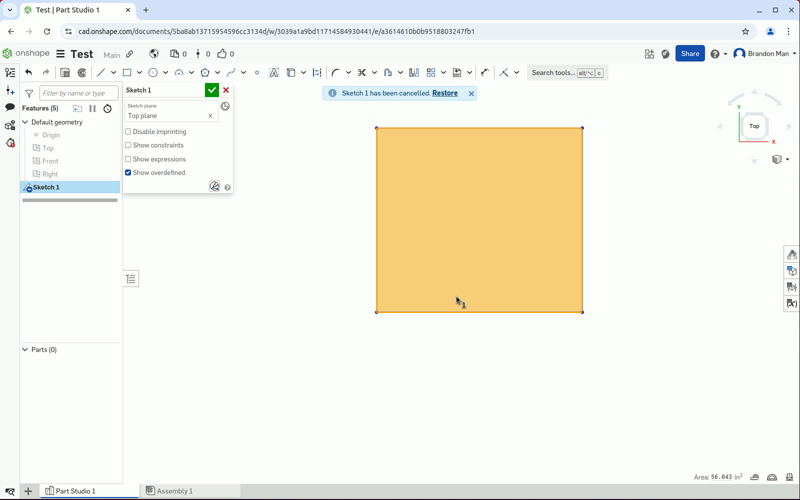
scroll(-6)
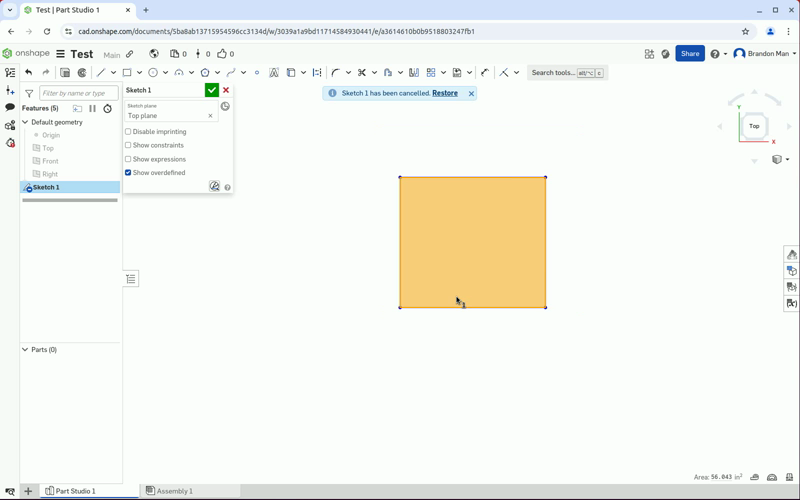
scroll(-6)
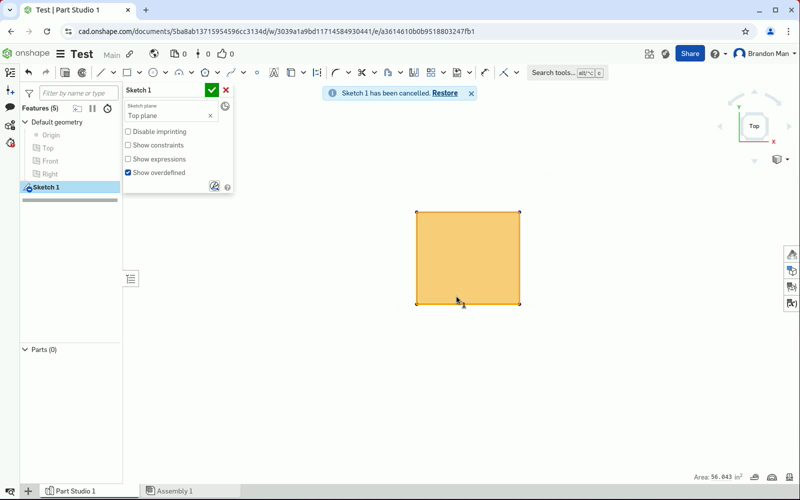
scroll(-6)
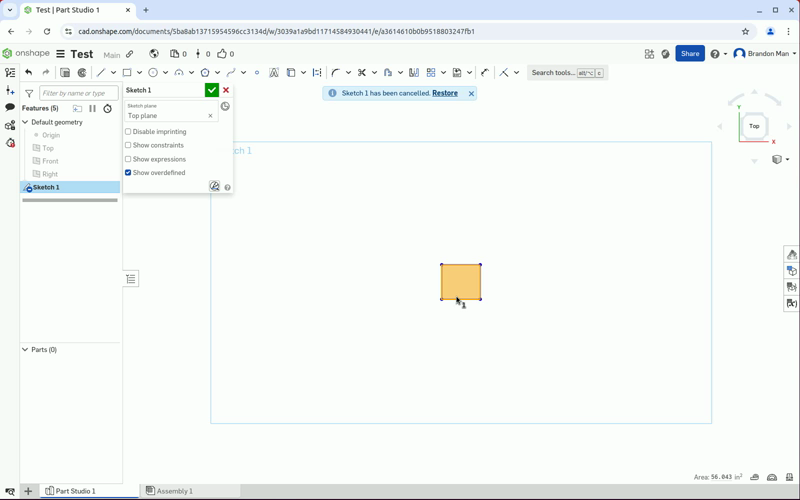
mouse_move(73, 352)
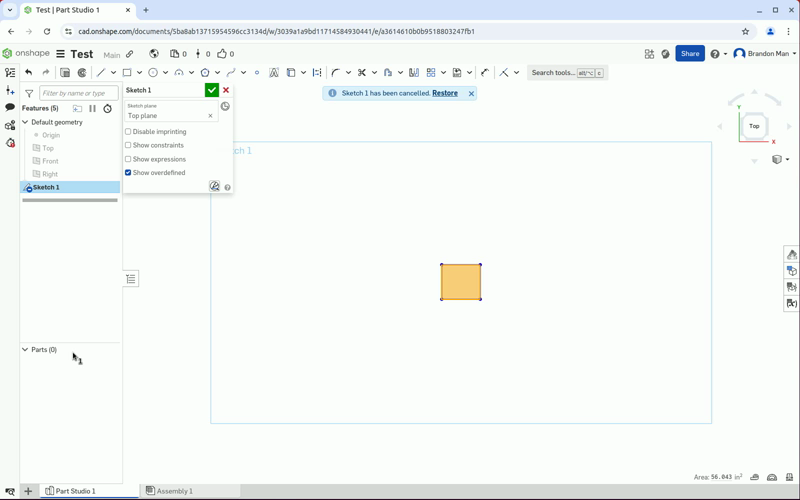
key(shift+y)
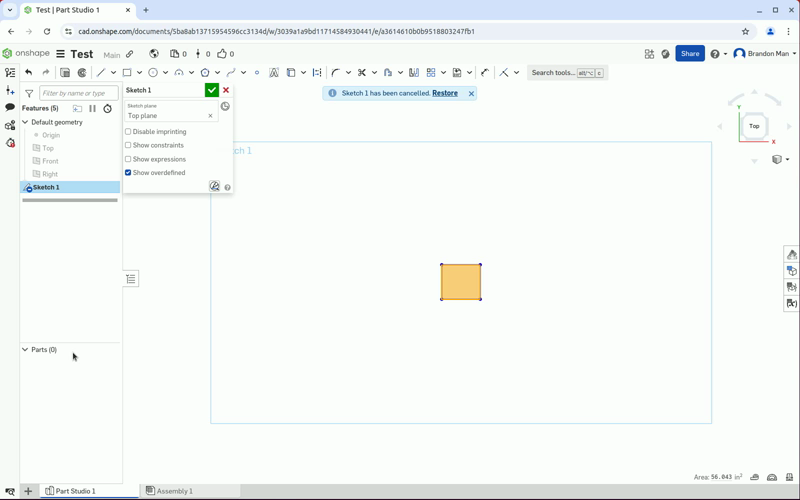
key(shift+e)
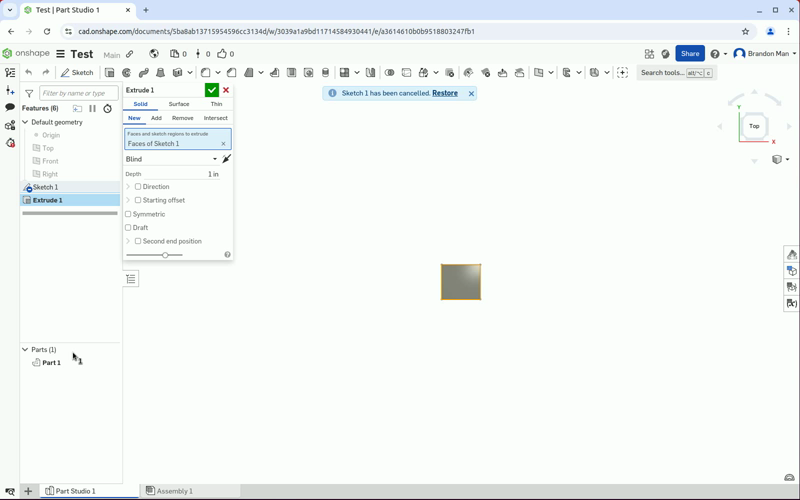
mouse_move(143, 106)
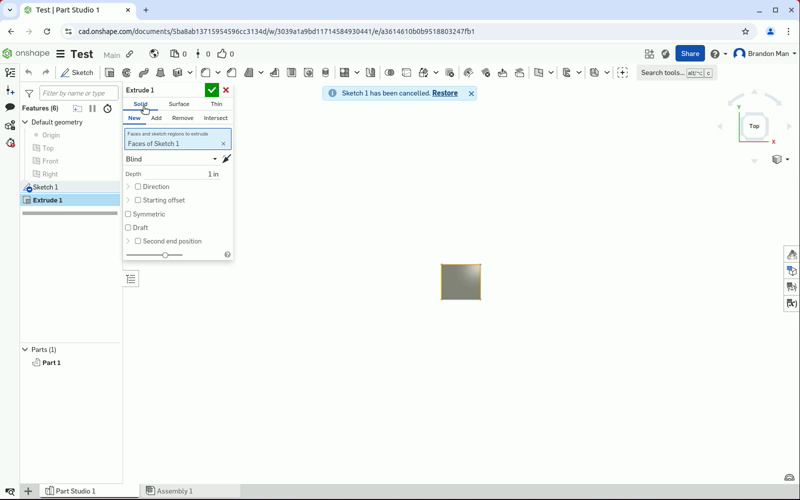
click(143, 106)
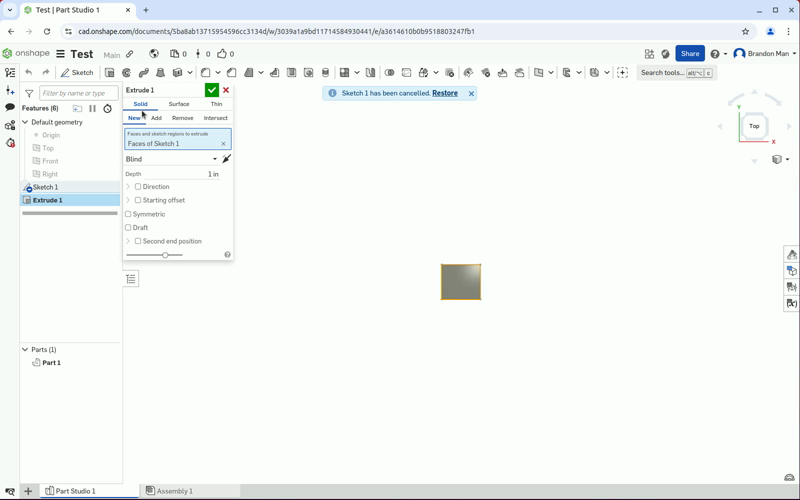
mouse_move(137, 120)
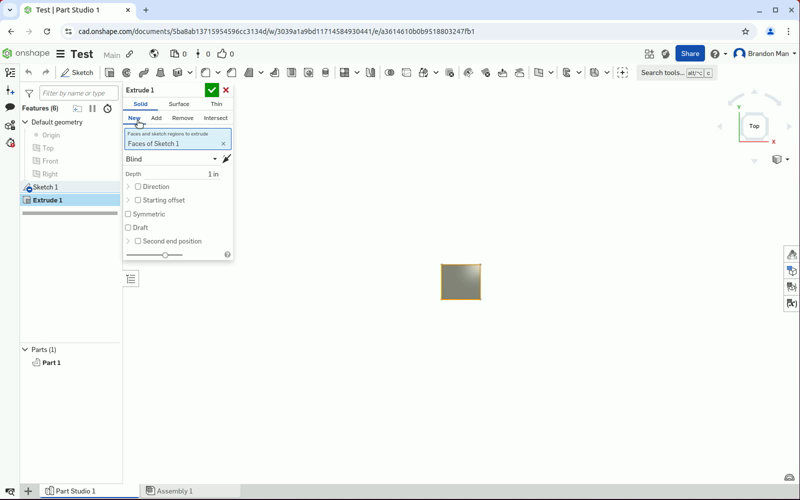
click(137, 120)
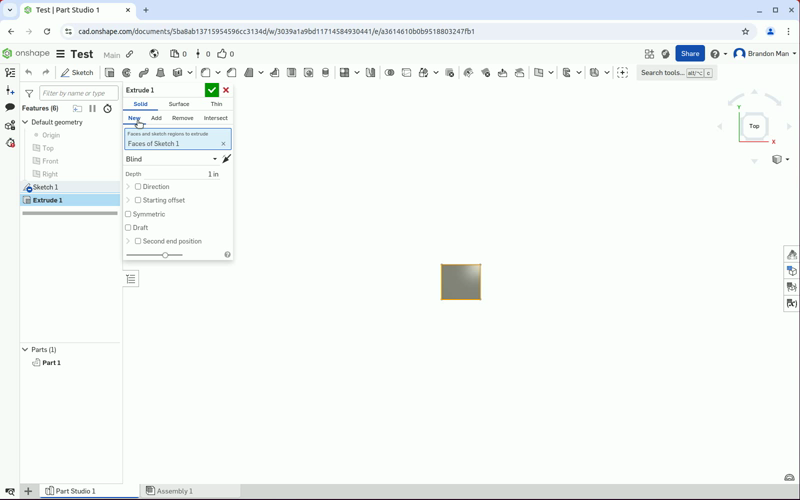
key(tab, 4)
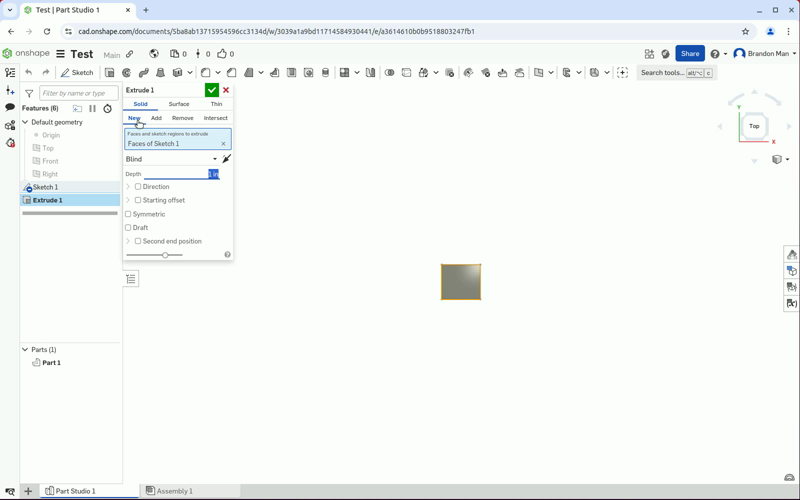
text(6.499)
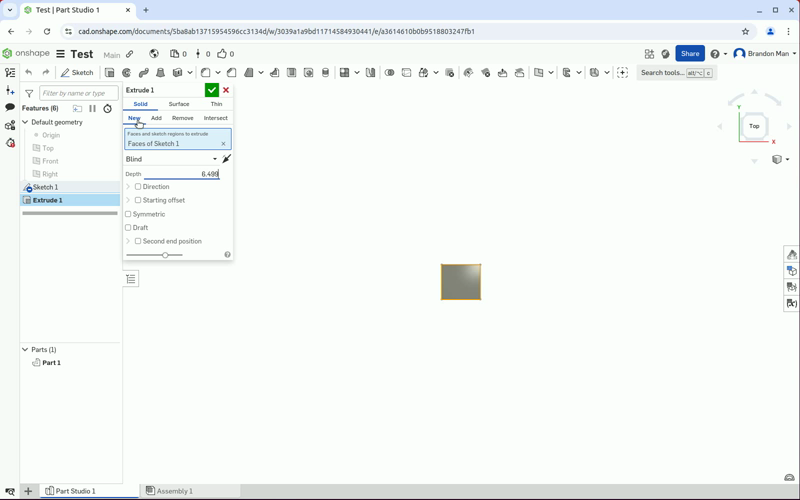
key(enter)
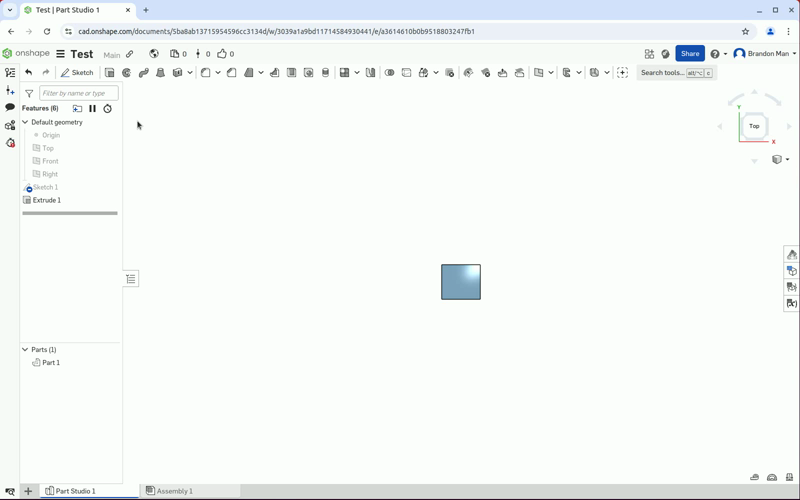
key(shift+h)
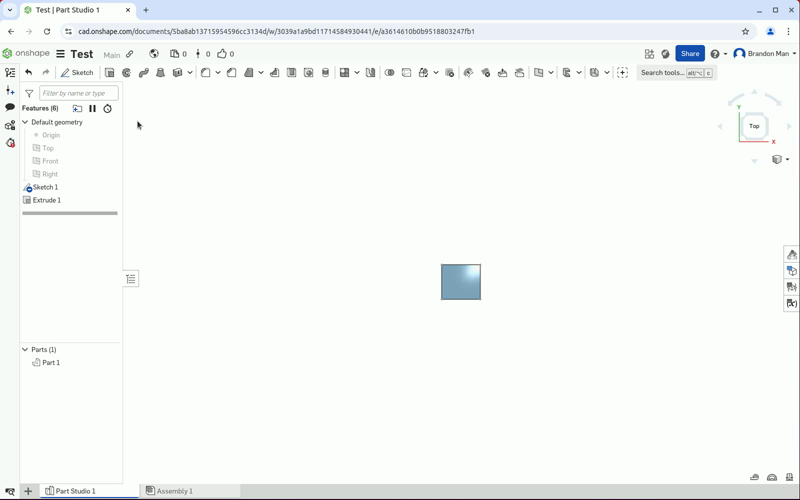
key(shift+h)
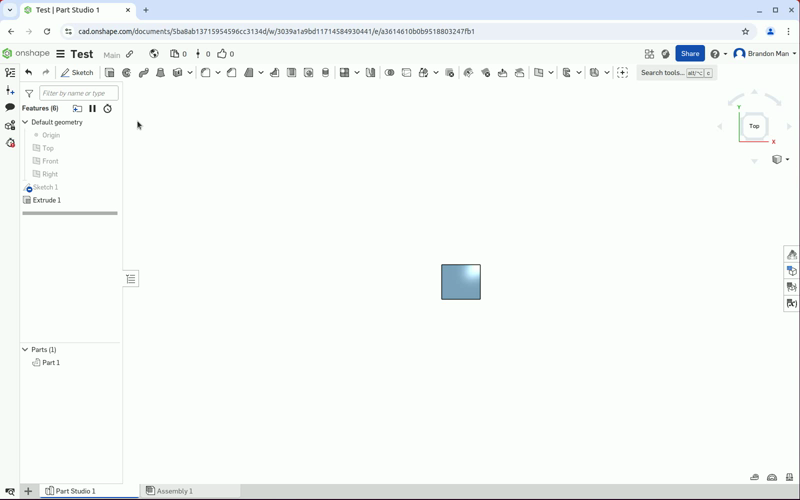
mouse_move(73, 189)
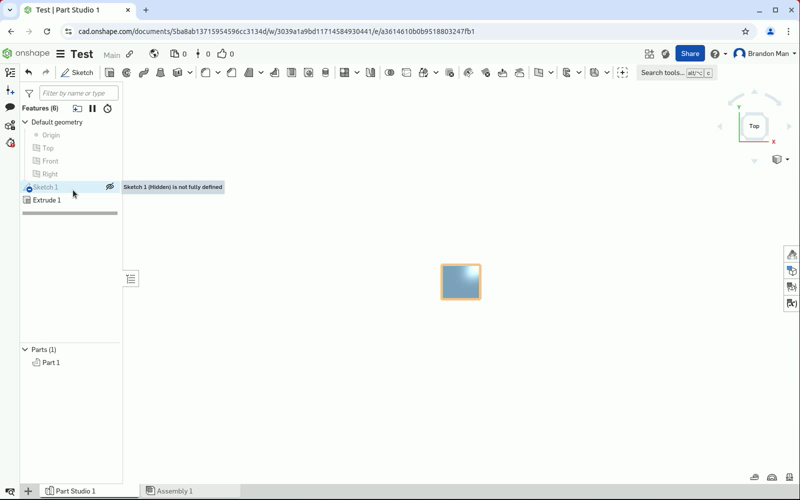
click(73, 189)
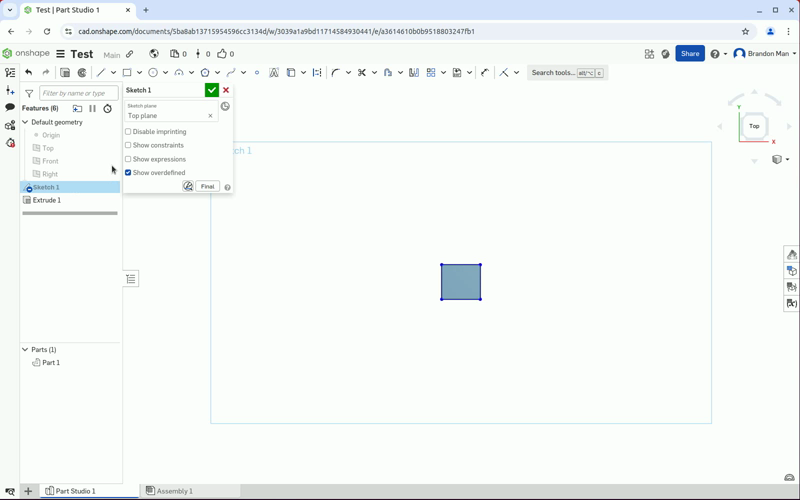
mouse_move(229, 92)
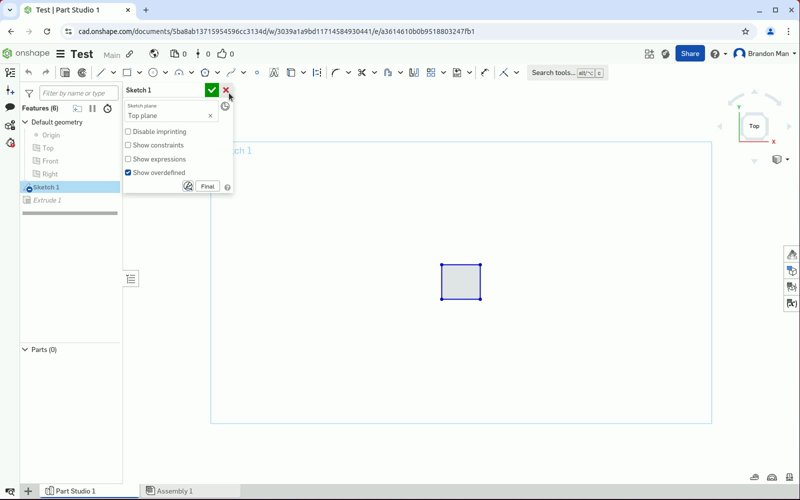
click(229, 92)
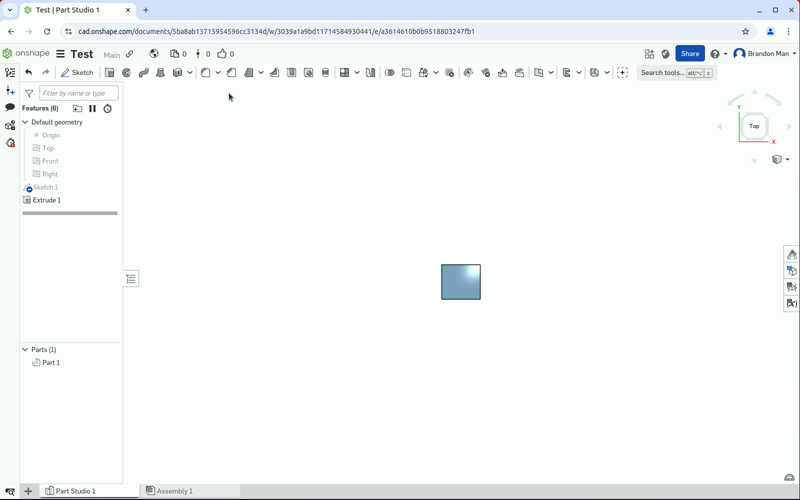
mouse_move(541, 75)
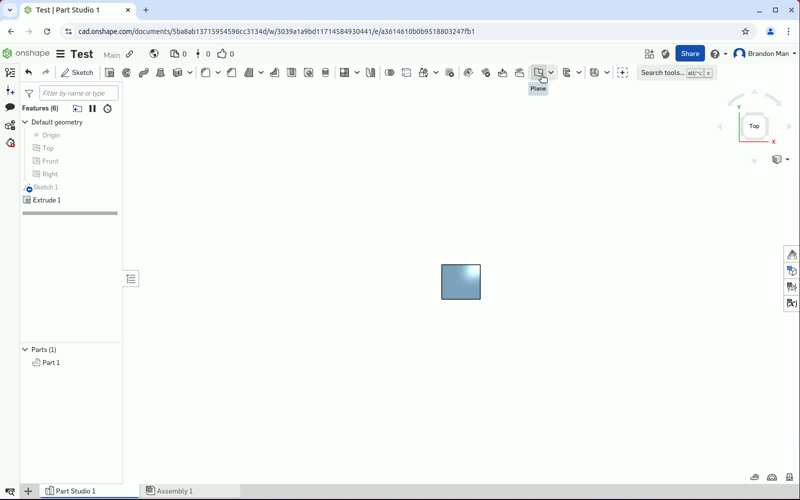
click(541, 75)
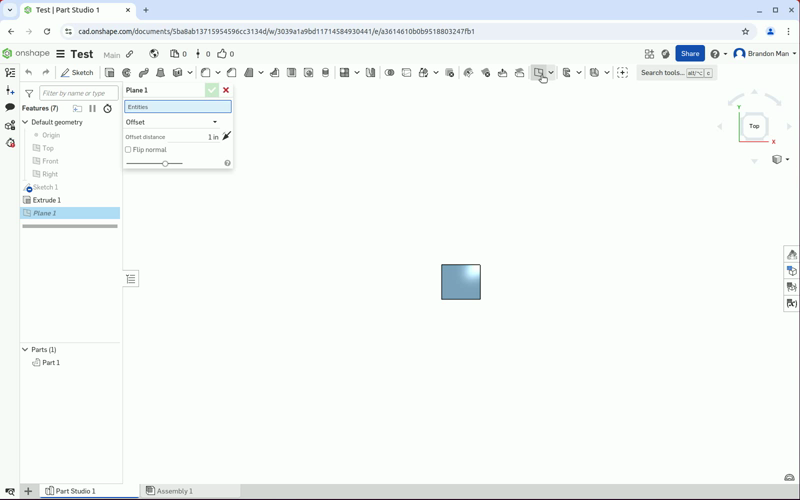
mouse_move(73, 150)
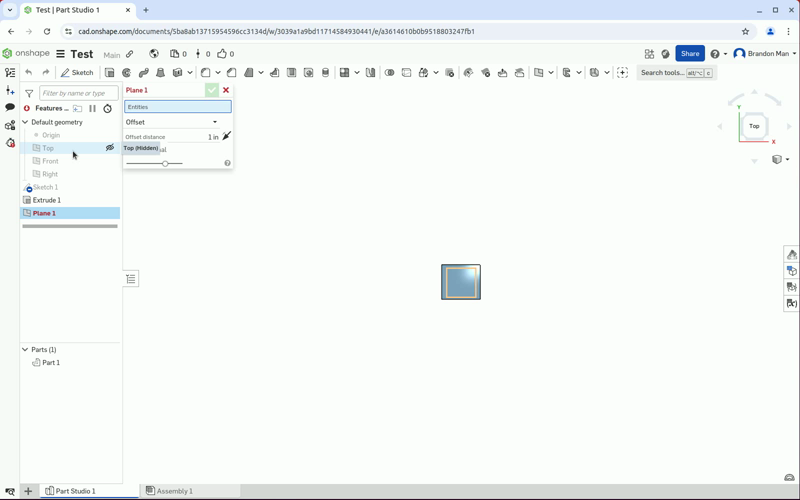
click(73, 150)
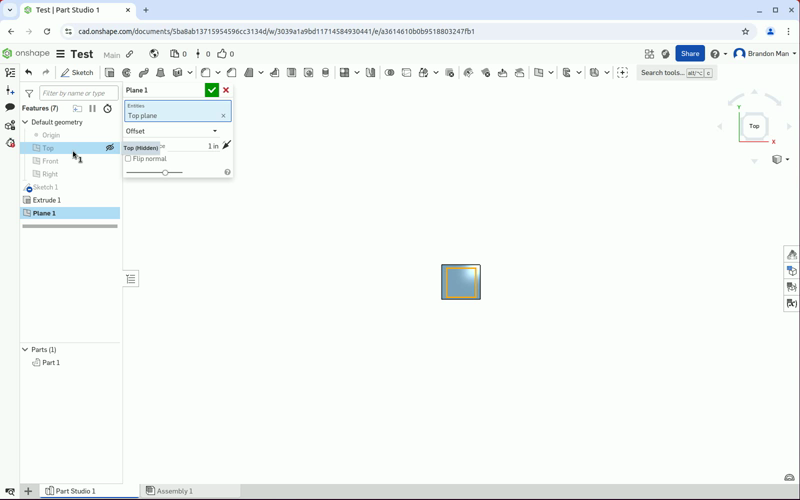
key(tab, 2)
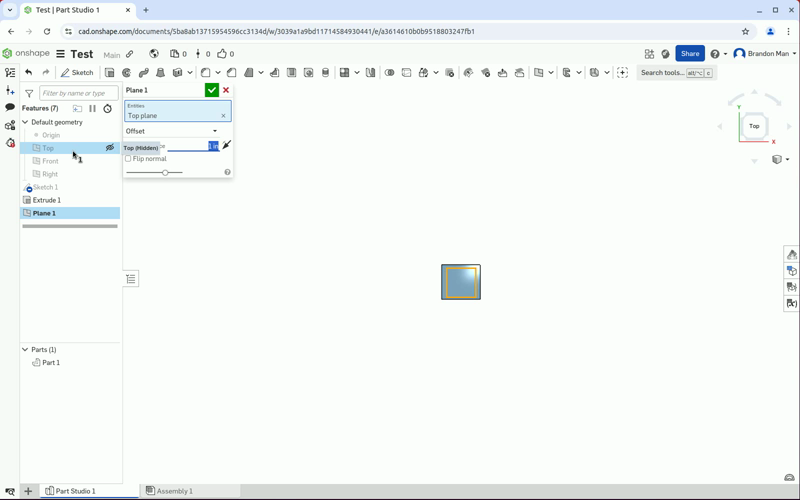
text(6.501)
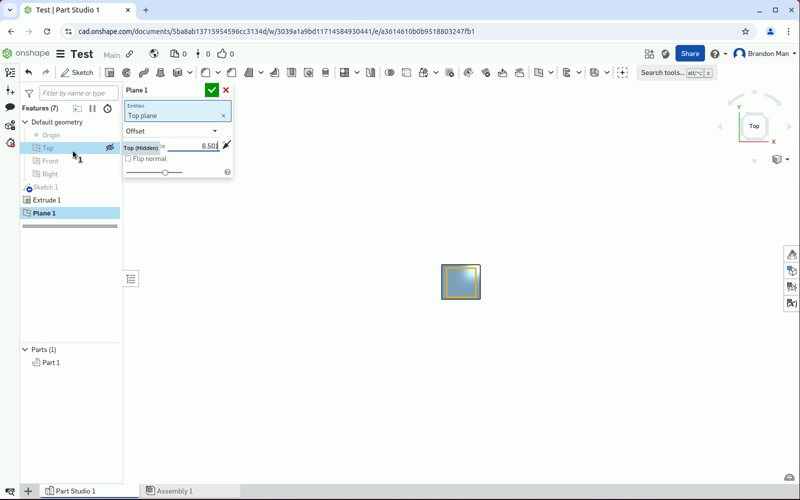
key(enter, 2)
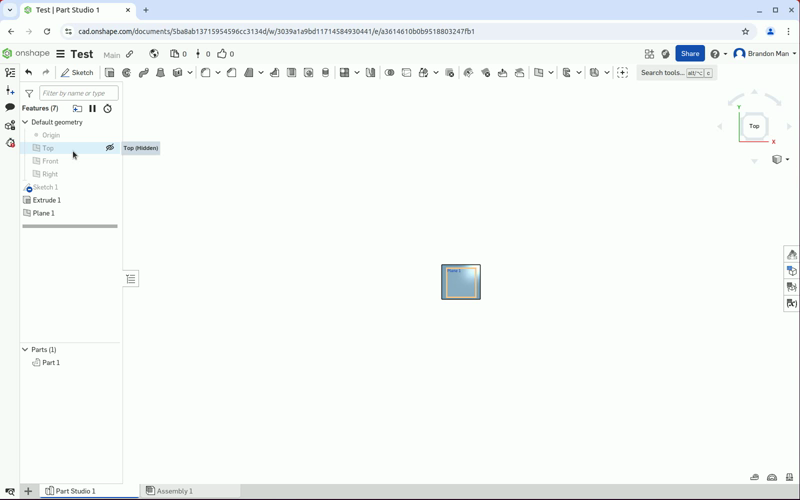
key(shift+s)
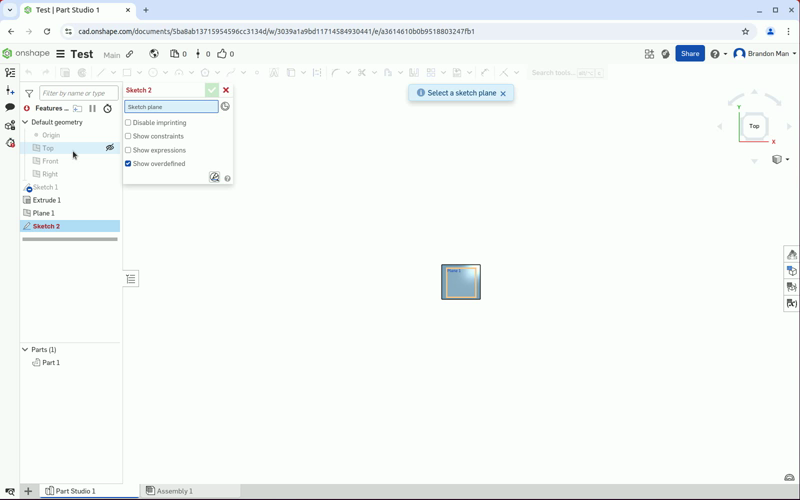
mouse_move(73, 215)
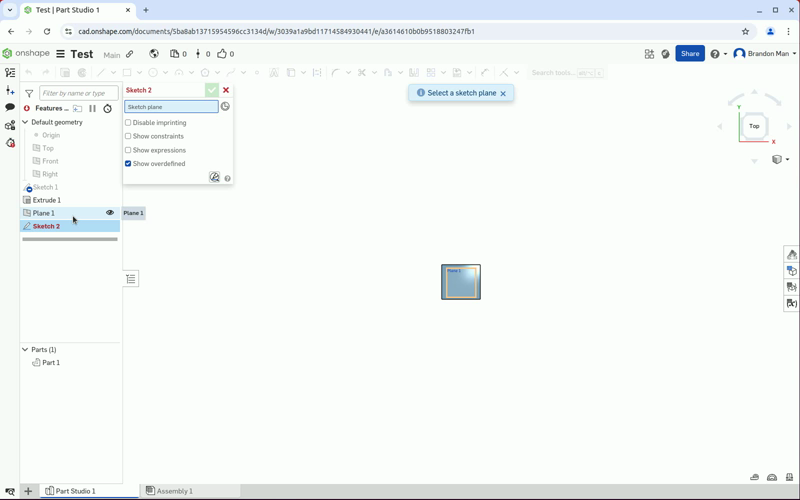
click(73, 215)
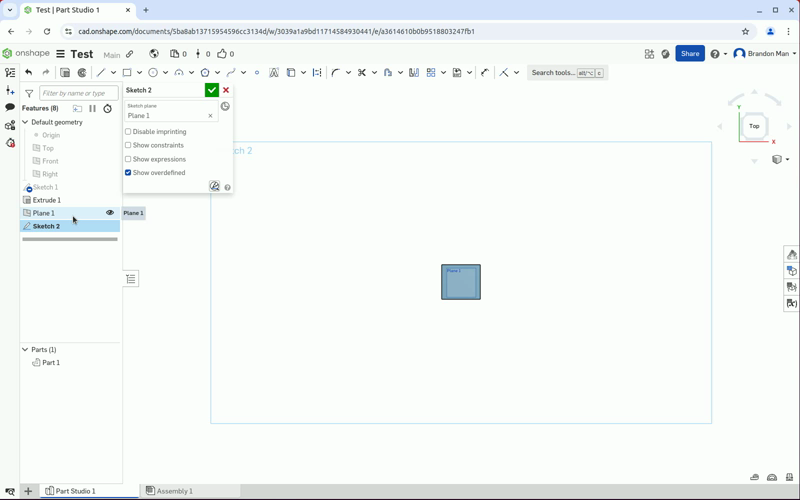
mouse_move(73, 352)
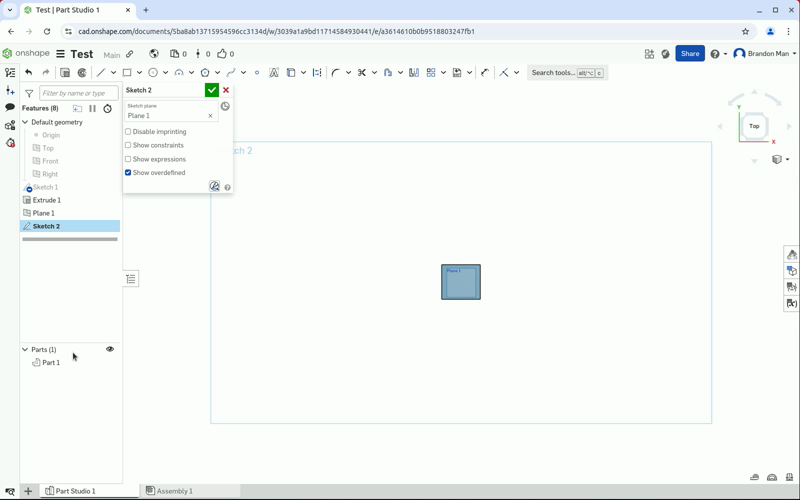
key(y)
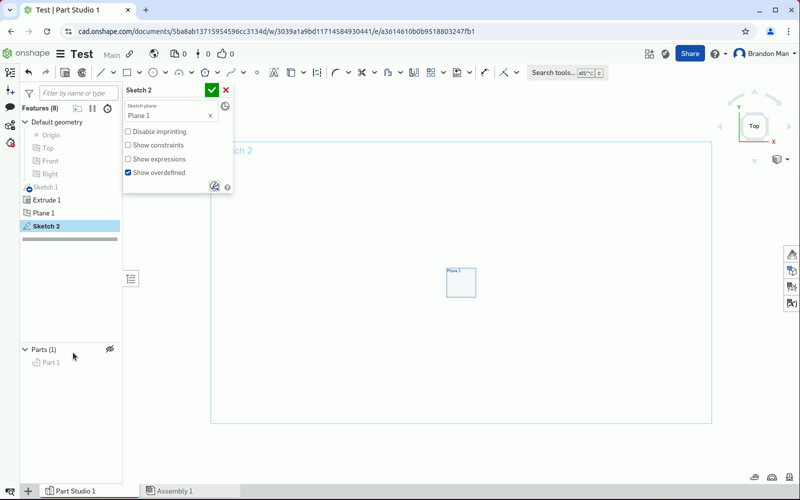
key(c)
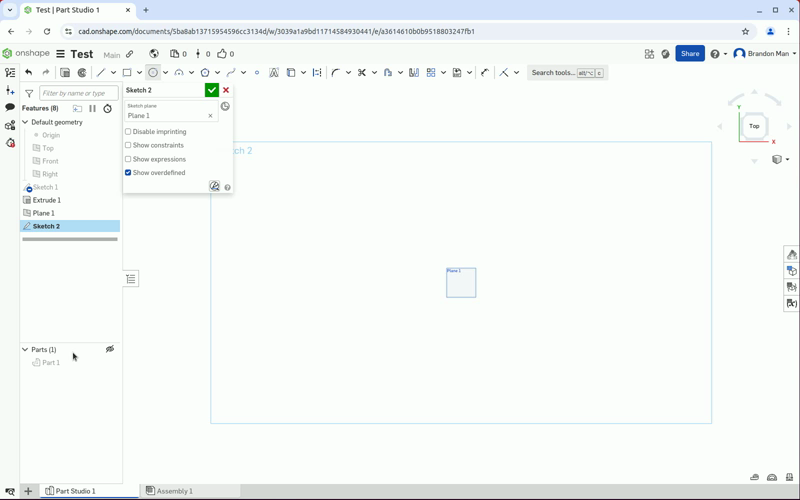
key_down(shift)
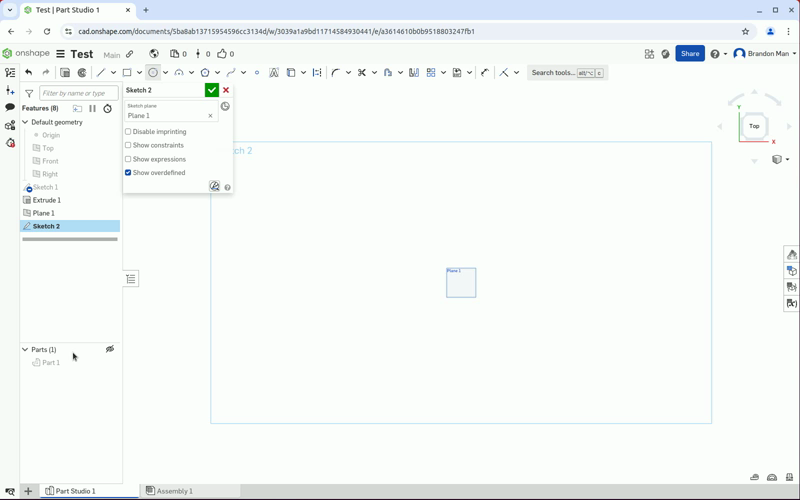
mouse_move(461, 282)
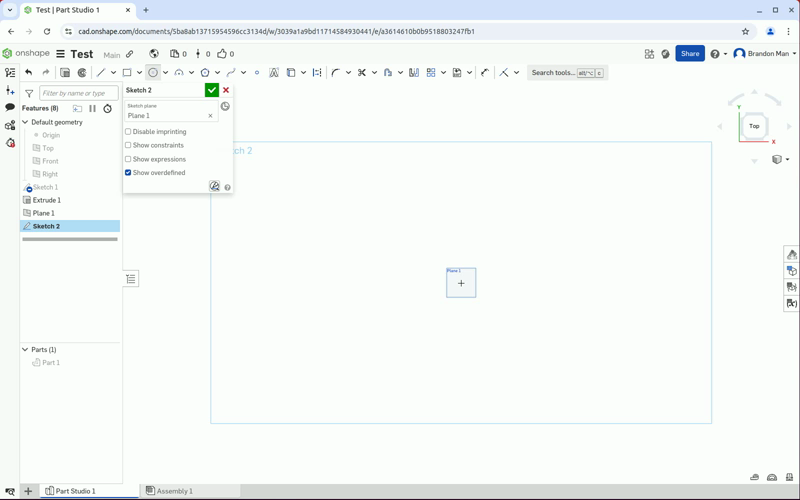
click(461, 282)
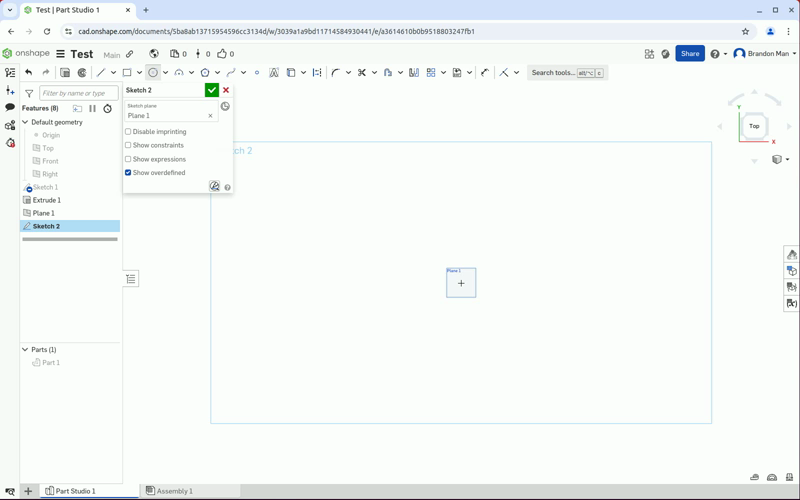
key_up(shift)
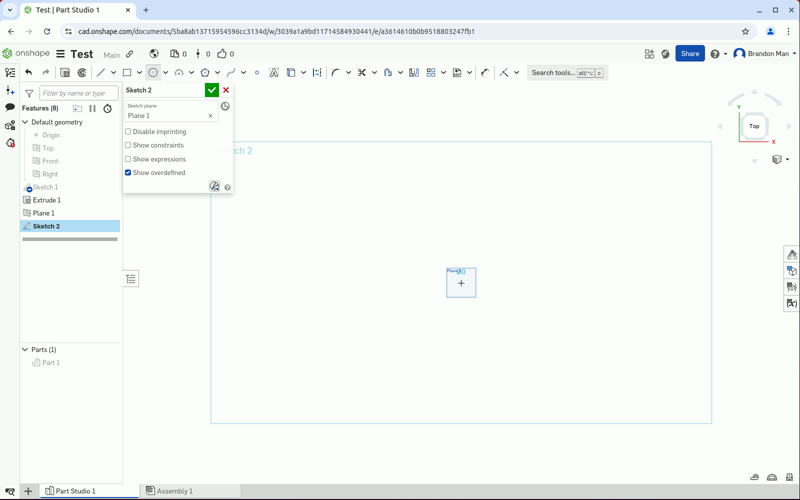
mouse_move(471, 282)
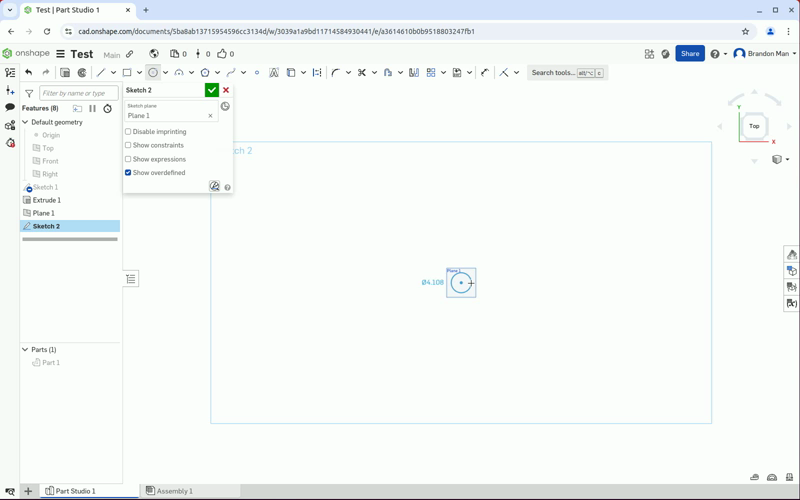
click(471, 282)
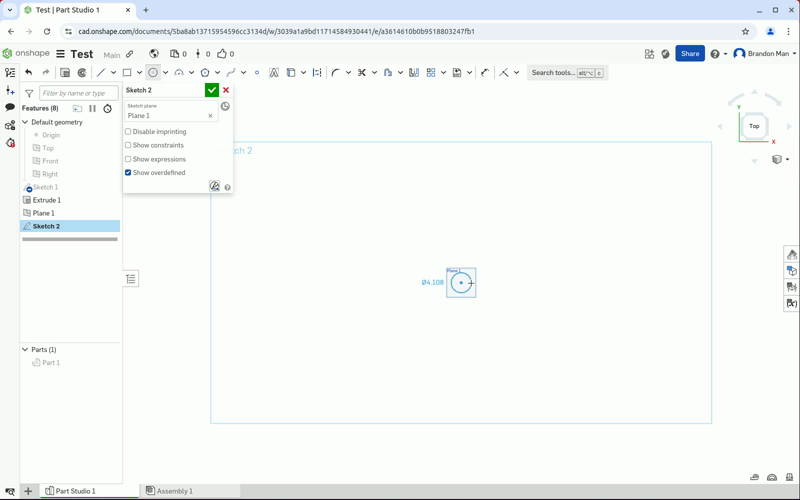
key(esc)
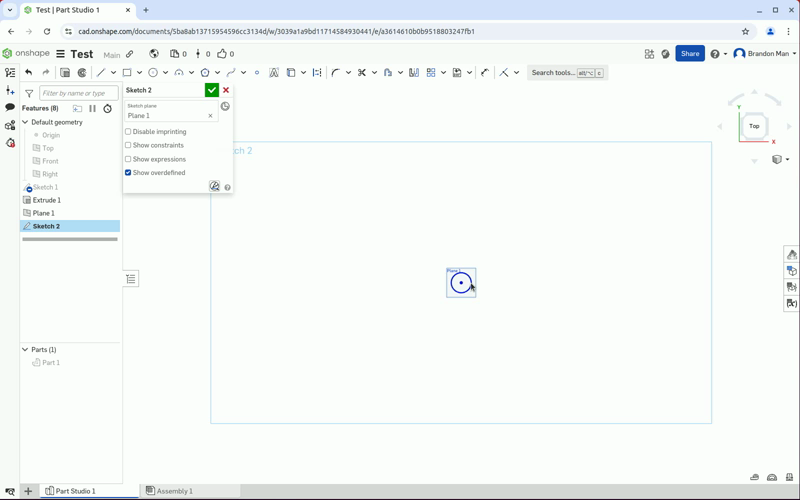
mouse_move(468, 276)
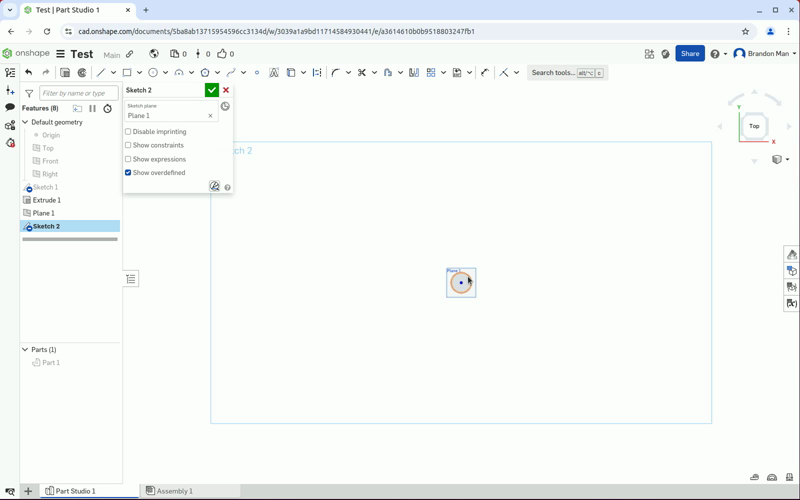
scroll(6)
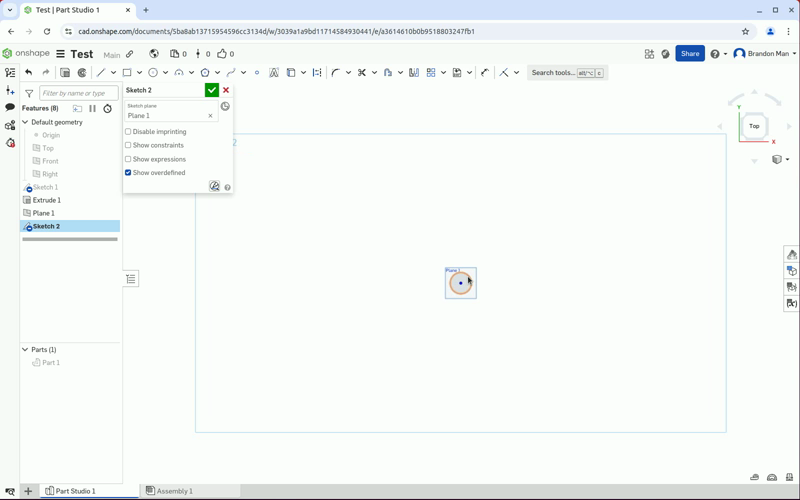
scroll(6)
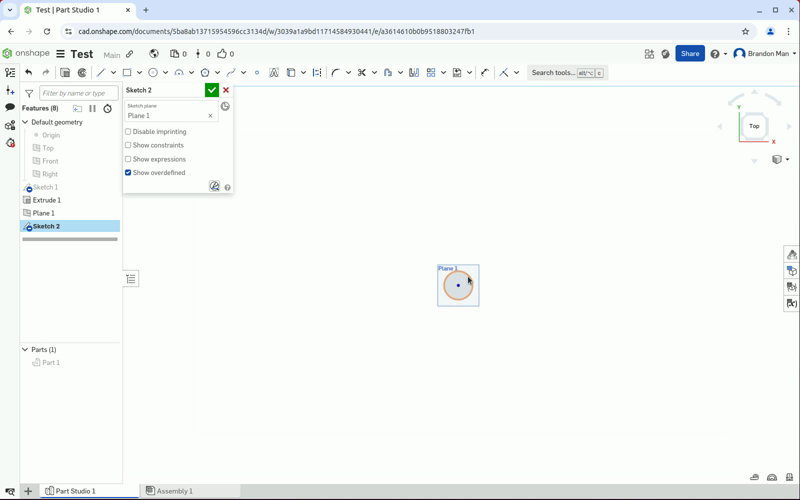
scroll(6)
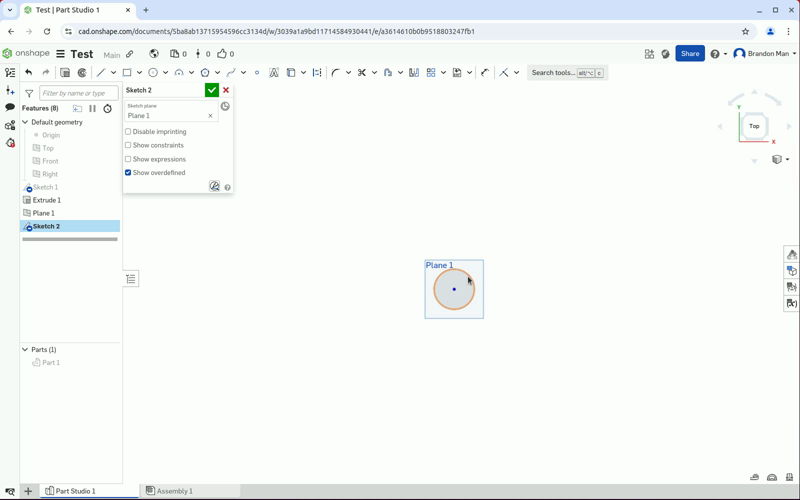
scroll(6)
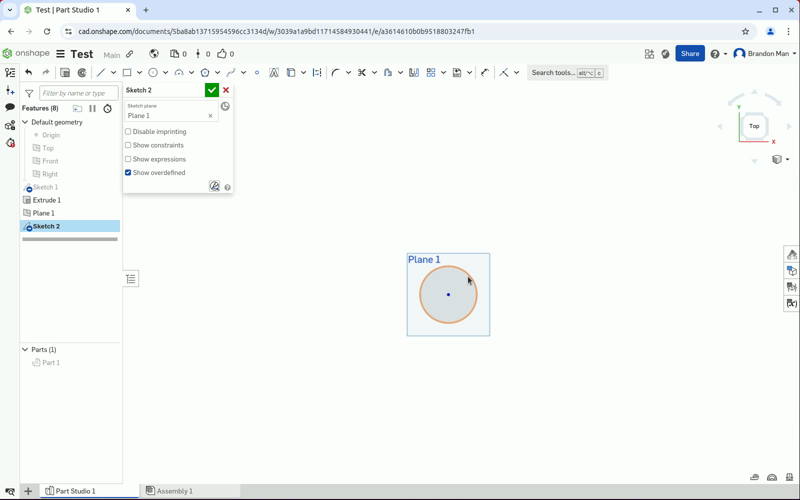
scroll(6)
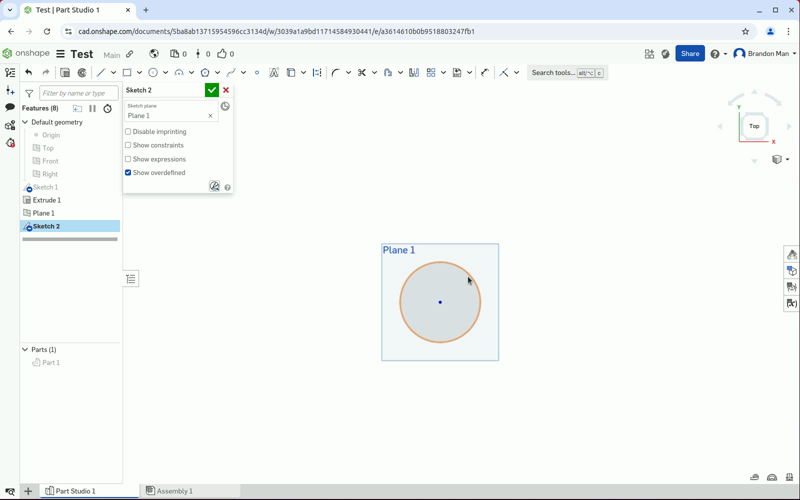
scroll(6)
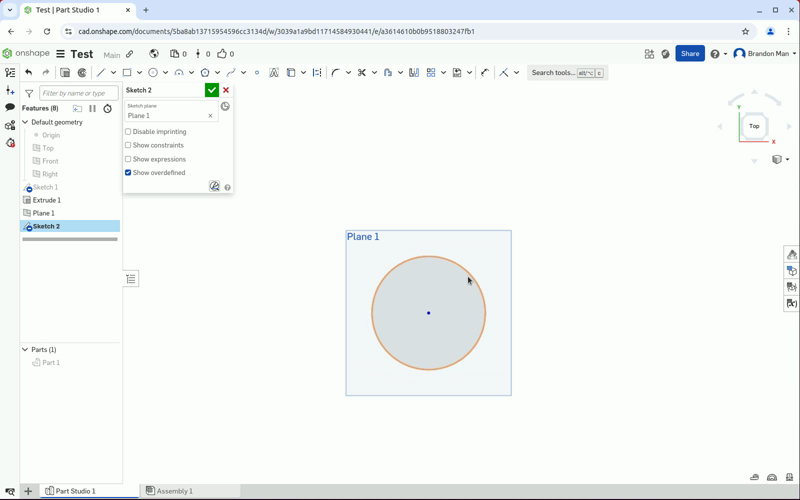
scroll(6)
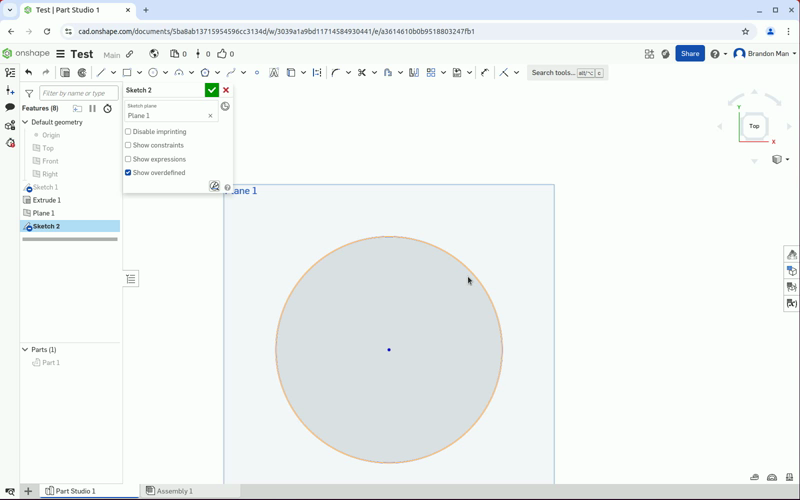
click(468, 276)
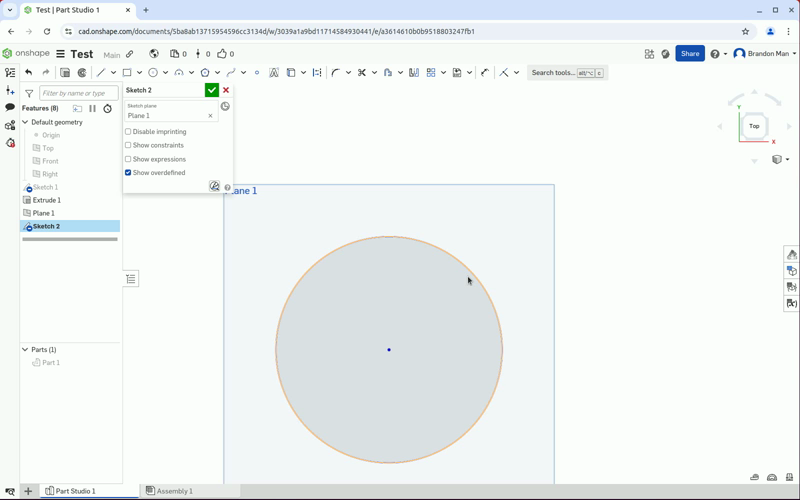
scroll(-6)
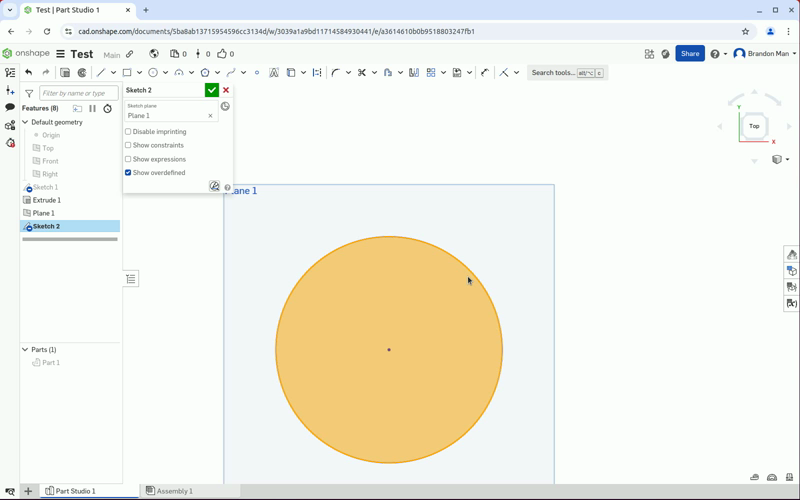
scroll(-6)
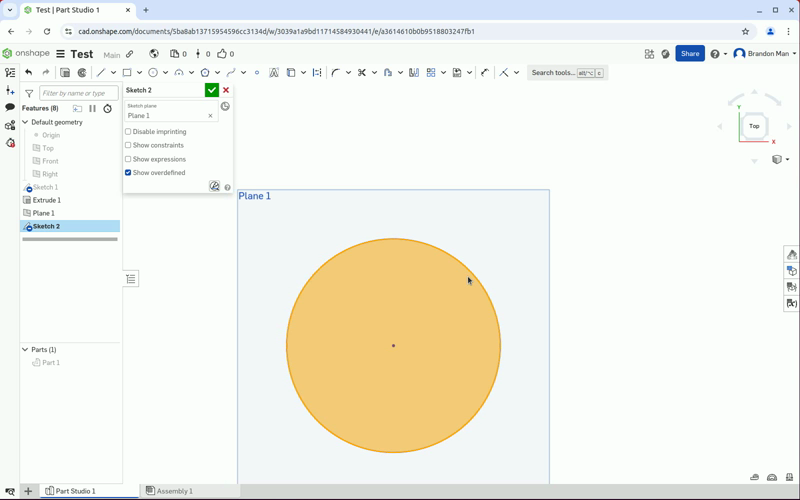
scroll(-6)
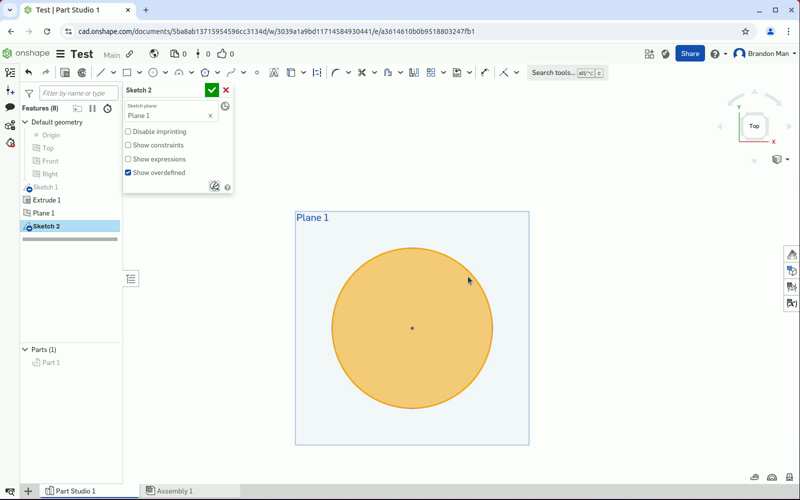
scroll(-6)
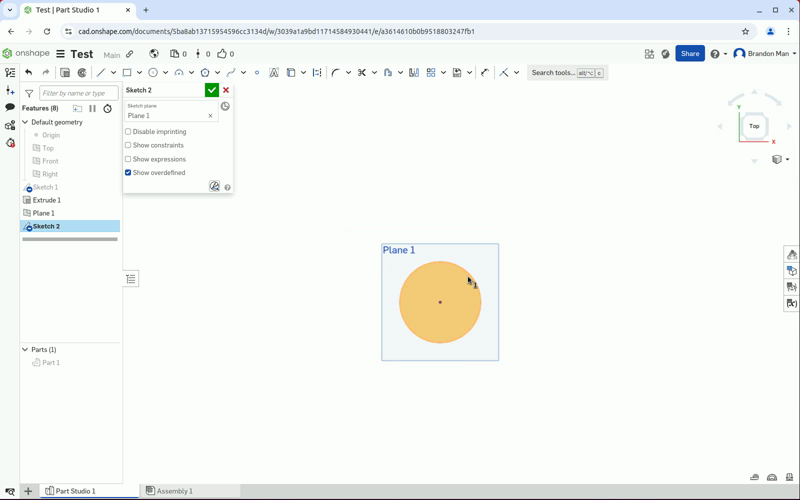
scroll(-6)
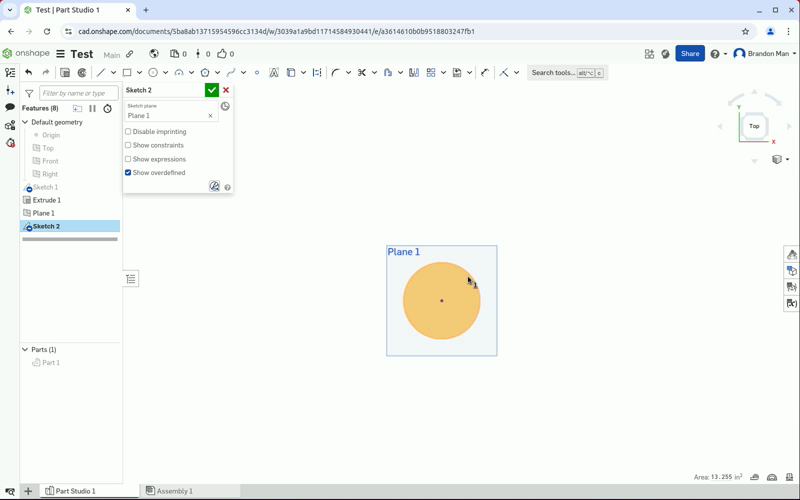
scroll(-6)
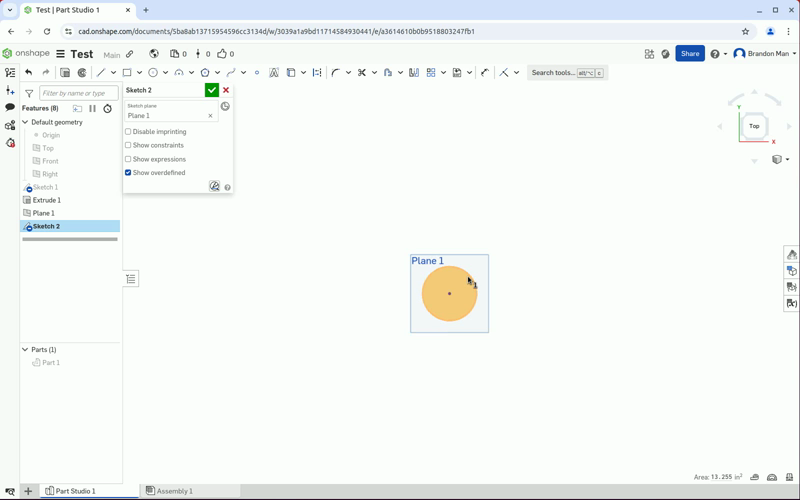
scroll(-6)
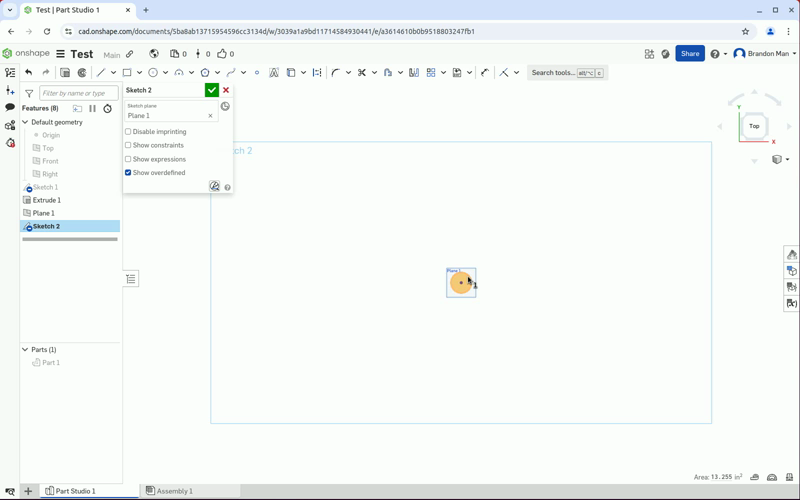
mouse_move(73, 352)
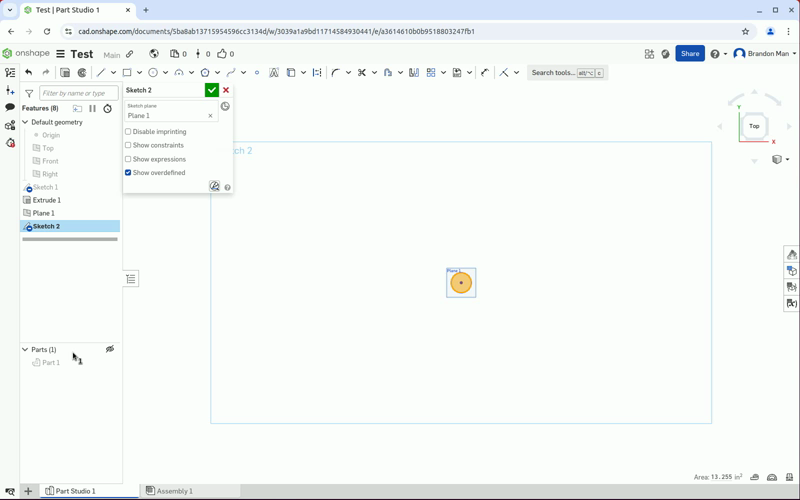
key(shift+y)
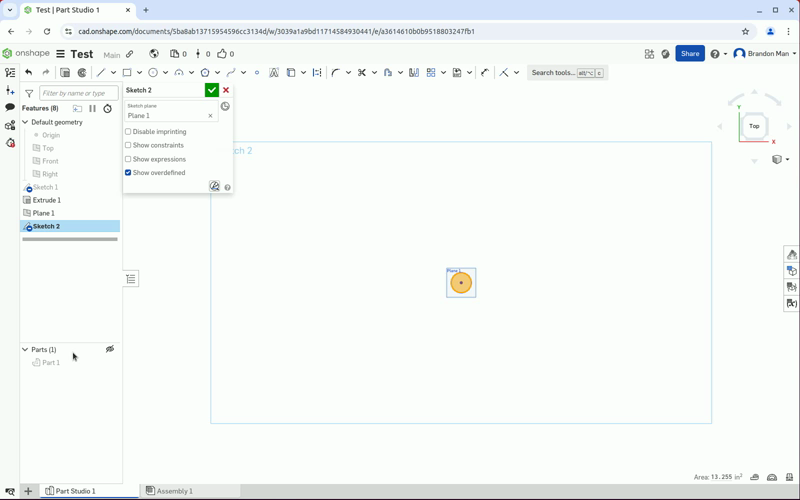
key(shift+e)
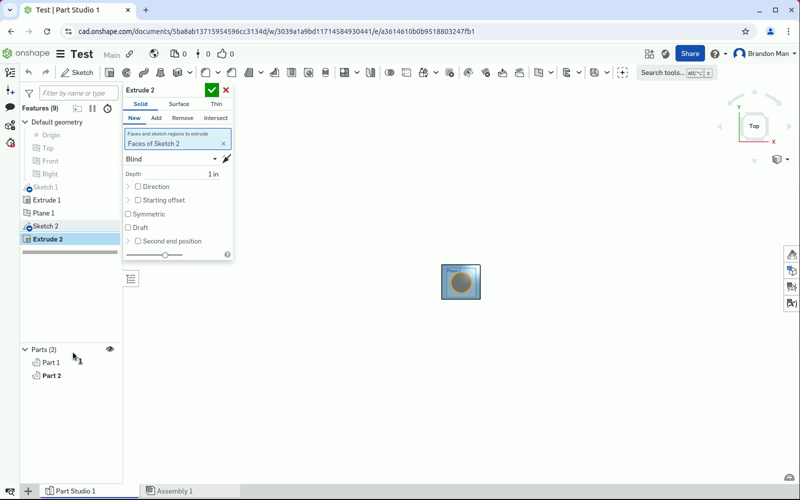
mouse_move(143, 106)
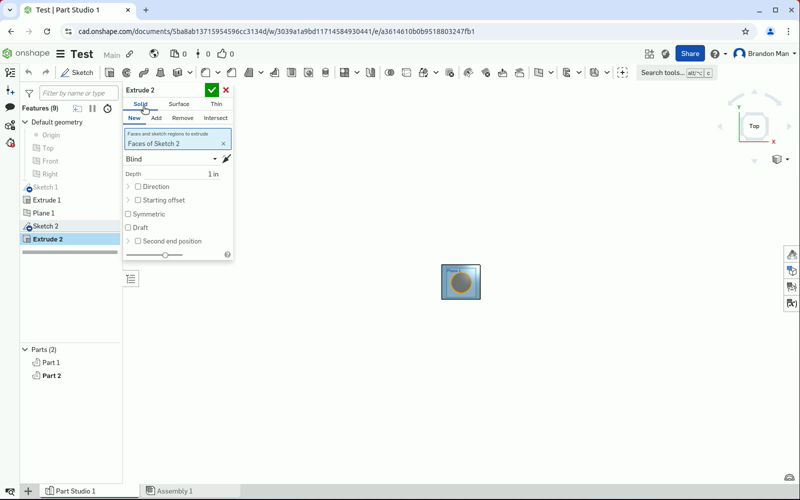
click(143, 106)
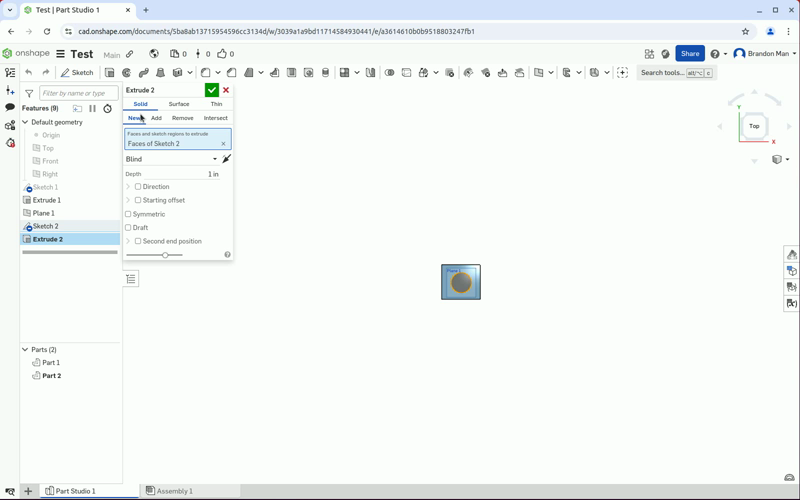
mouse_move(137, 120)
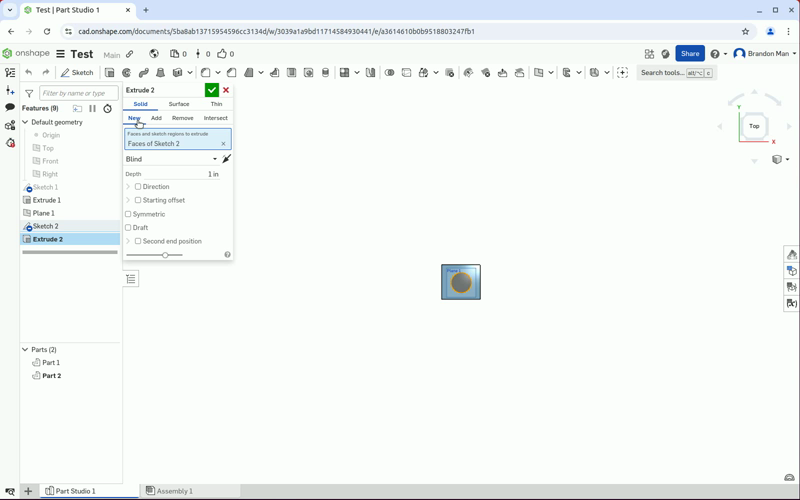
click(137, 120)
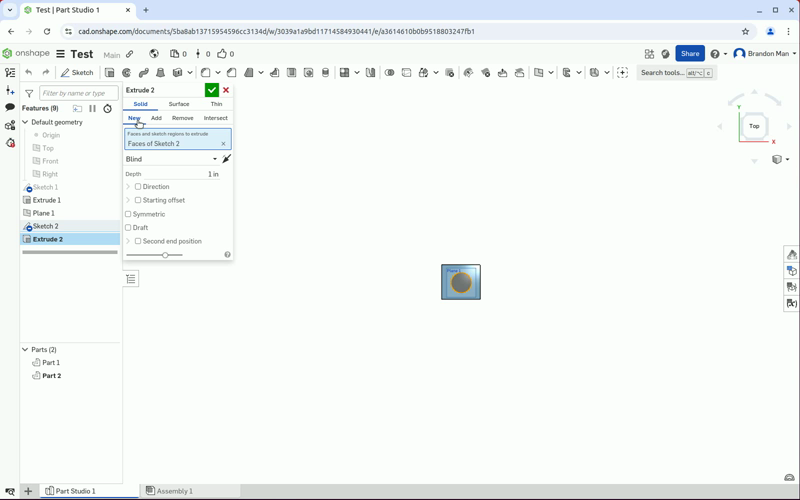
key(tab, 4)
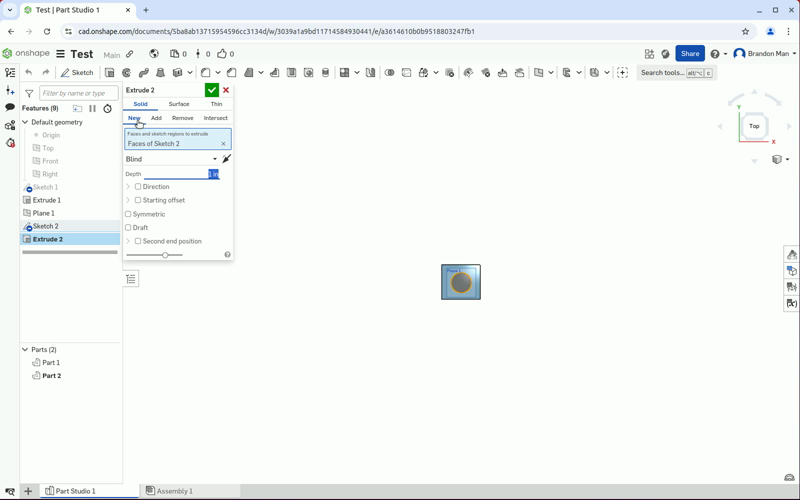
text(16.609)
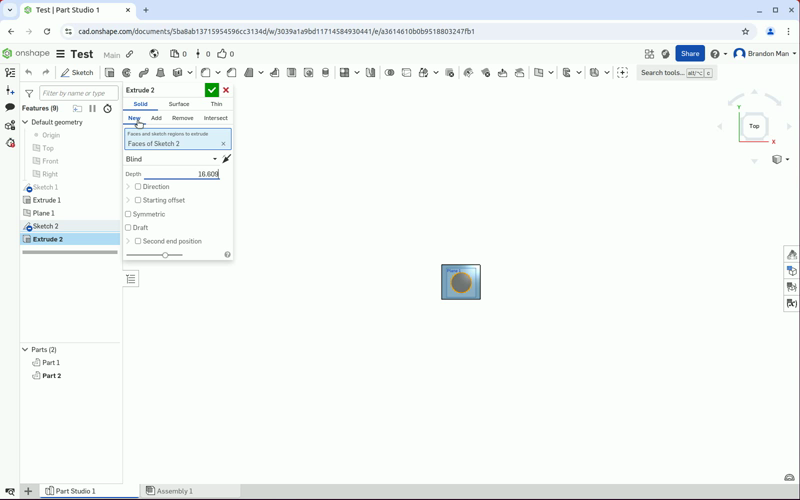
key(enter)
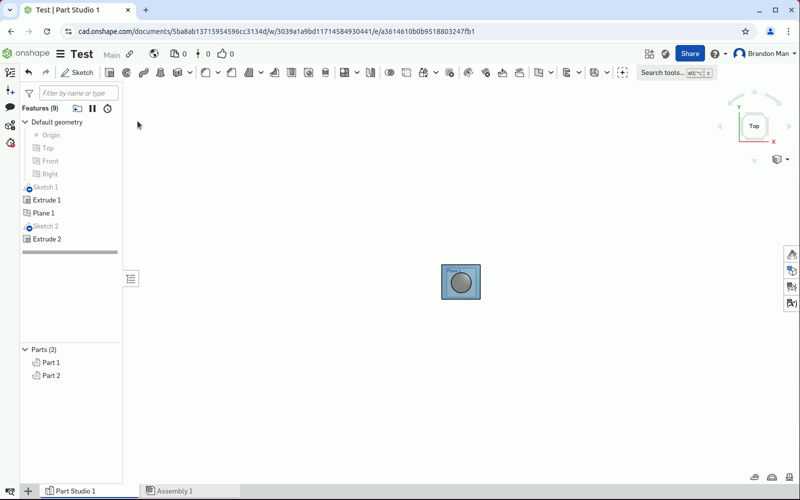
key(shift+h)
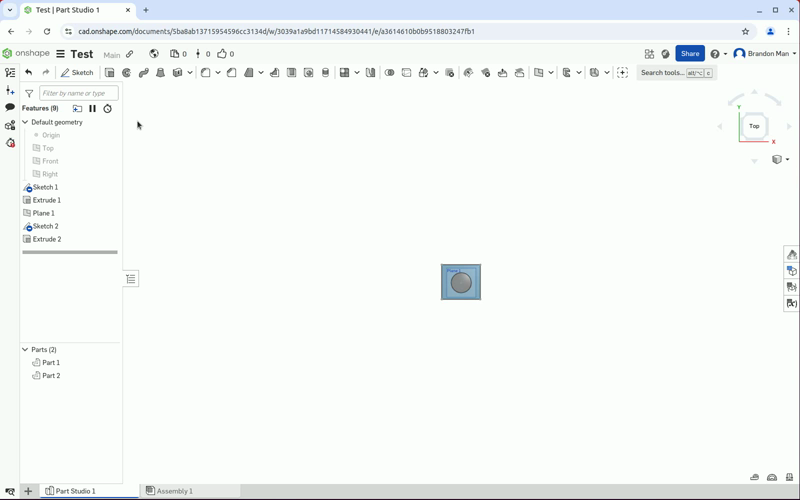
key(shift+h)
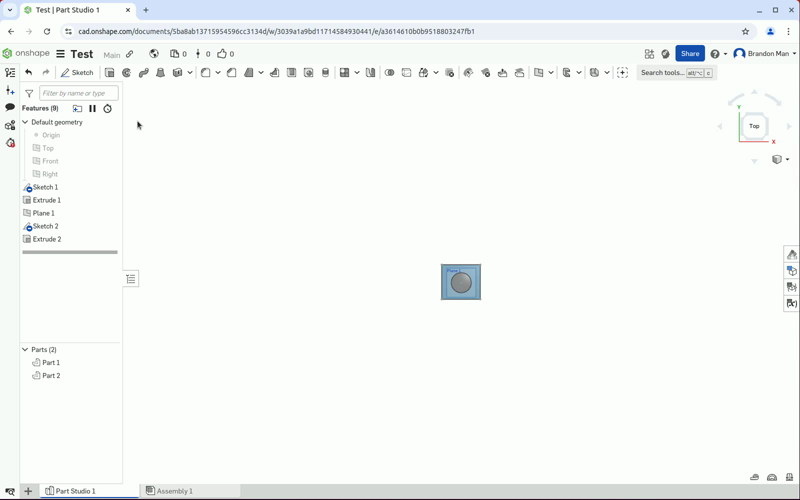
key(shift+7)
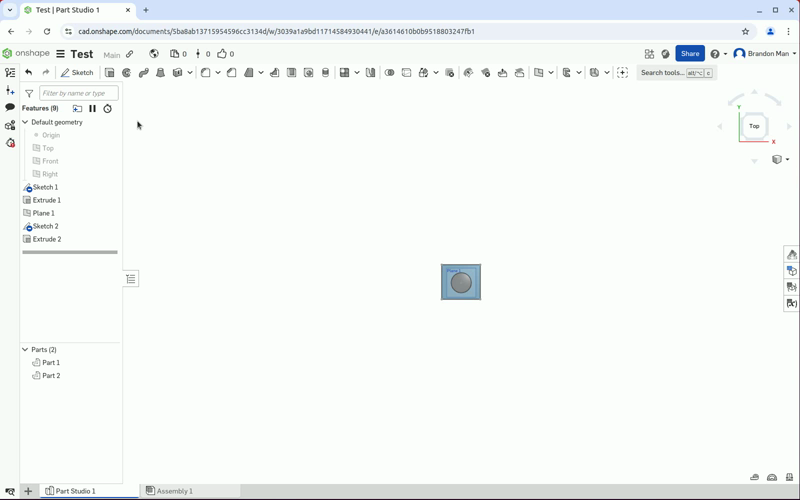
key(up, 3)
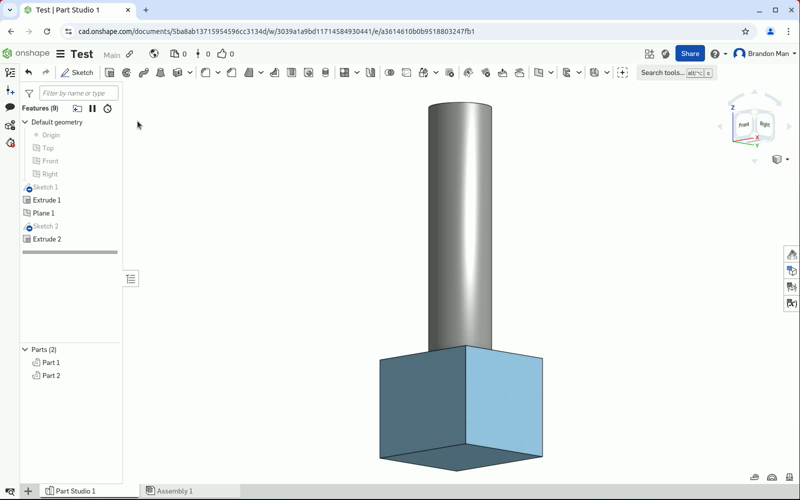
key(left, 3)
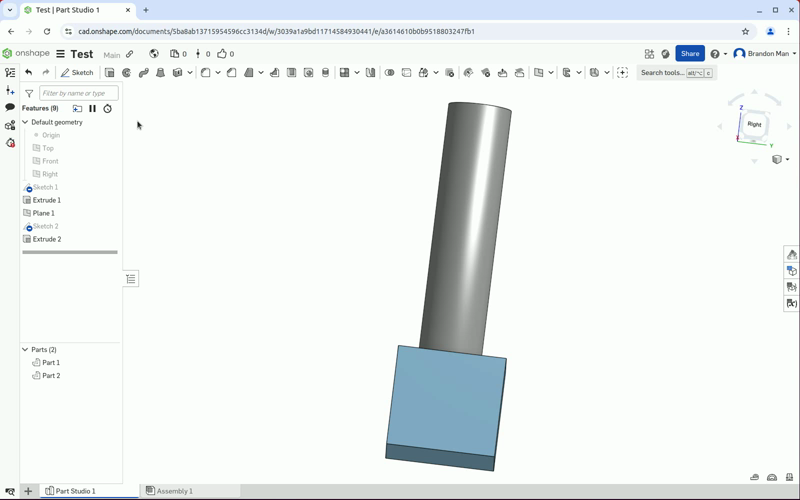
key(right, 3)
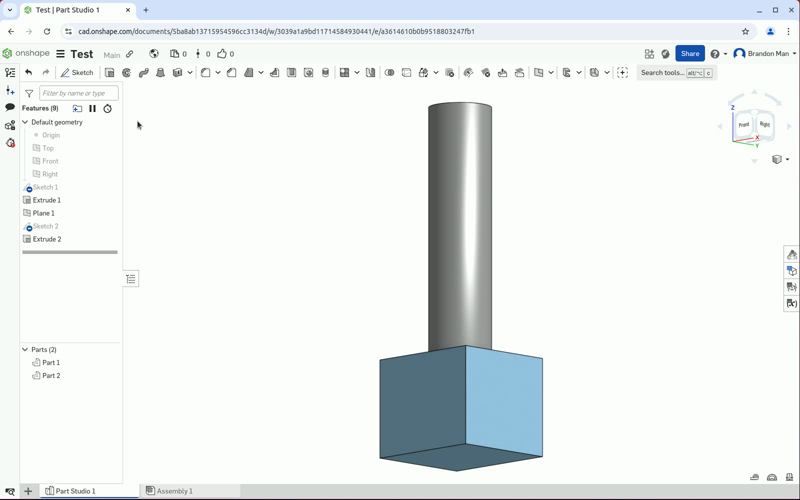
key(down, 3)
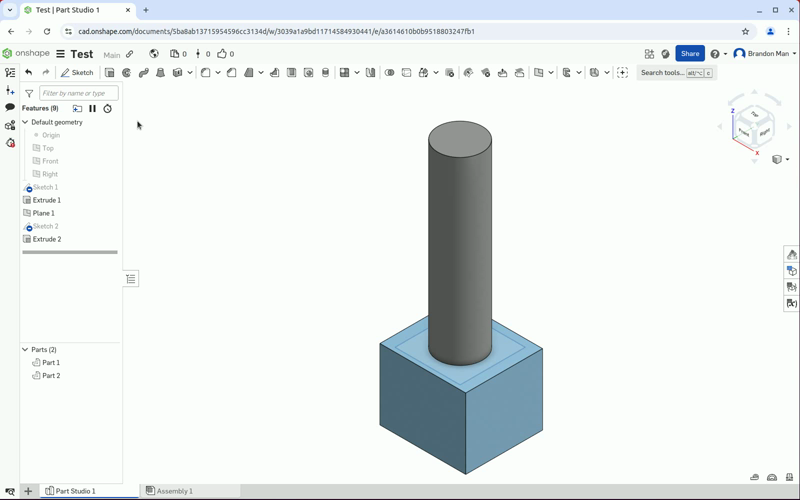
mouse_move(73, 189)
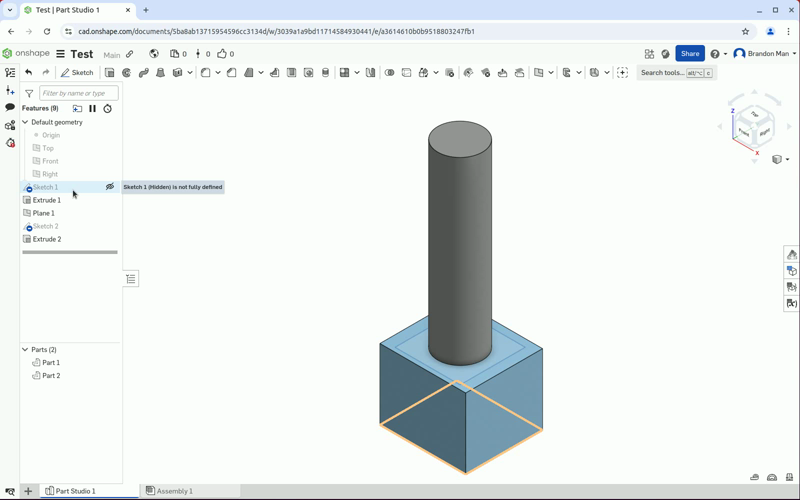
click(73, 189)